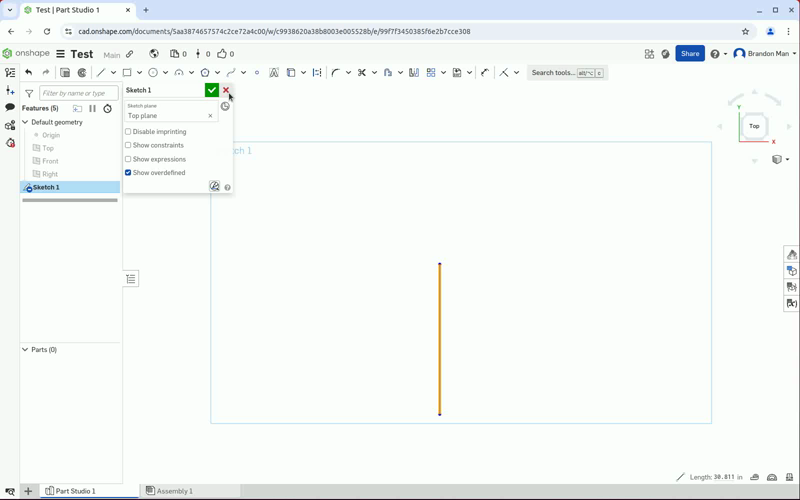
key(shift+h)
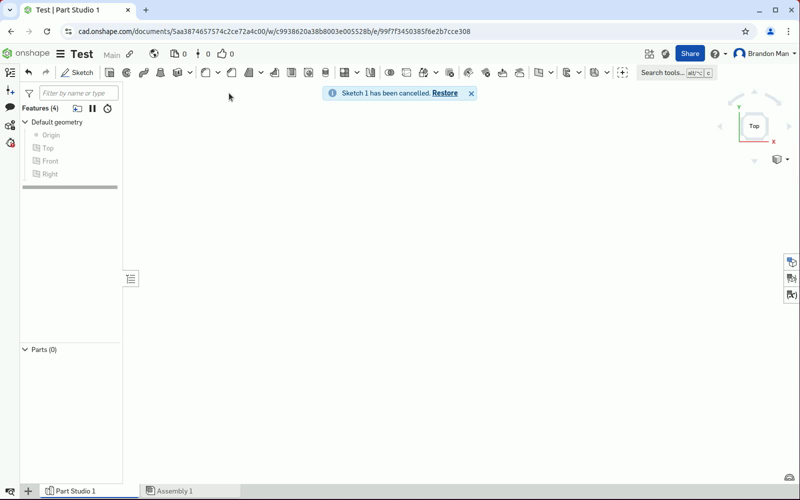
mouse_move(73, 352)
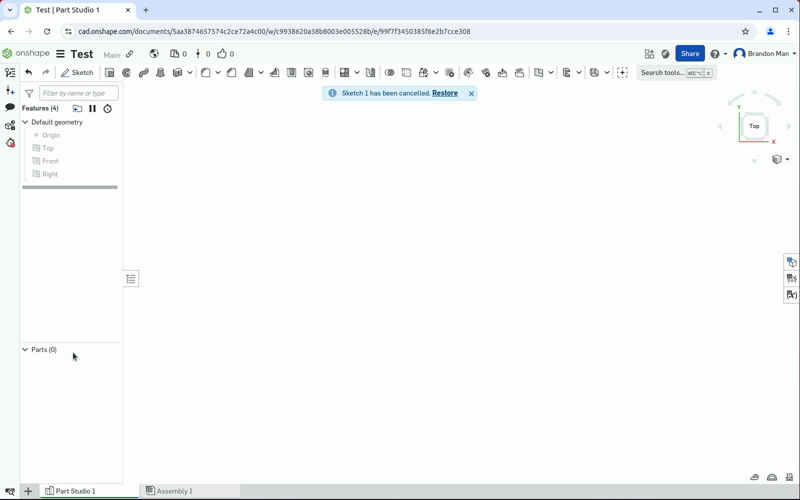
key(y)
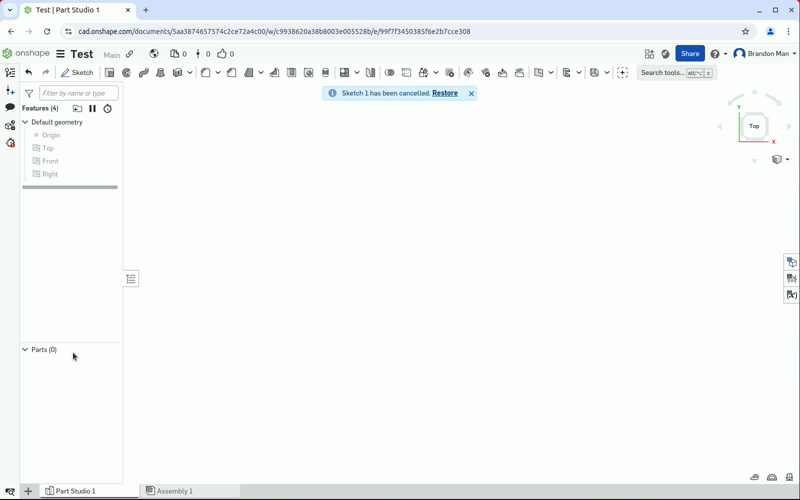
key(shift+p)
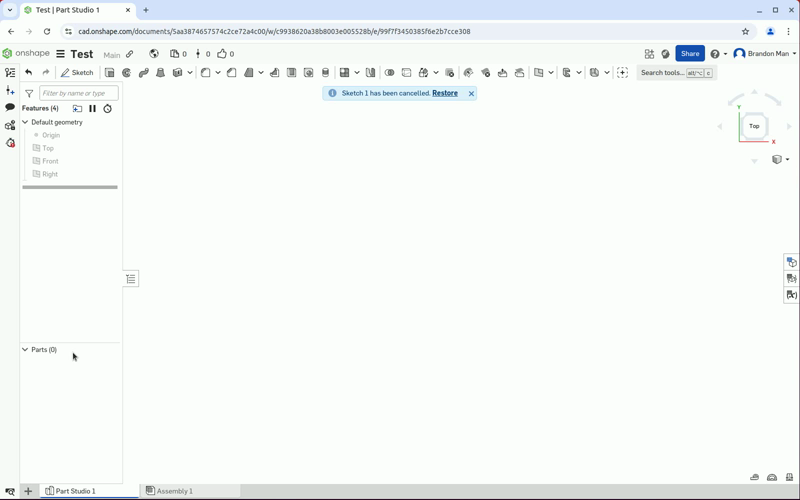
key(space)
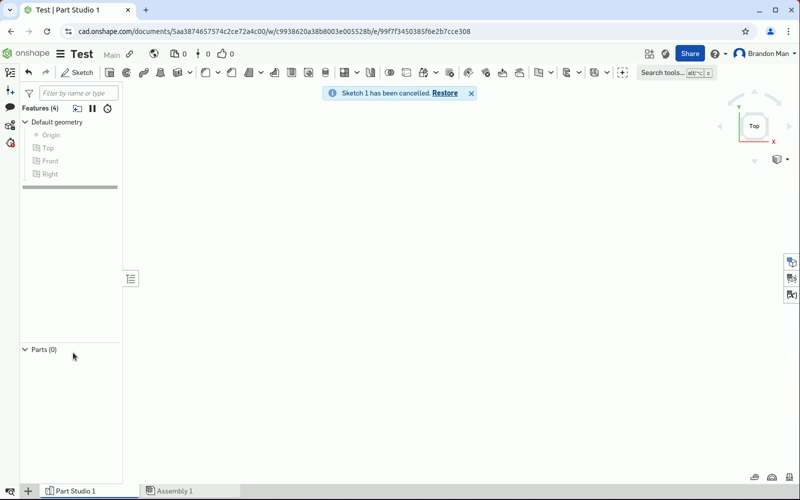
key_down(shift)
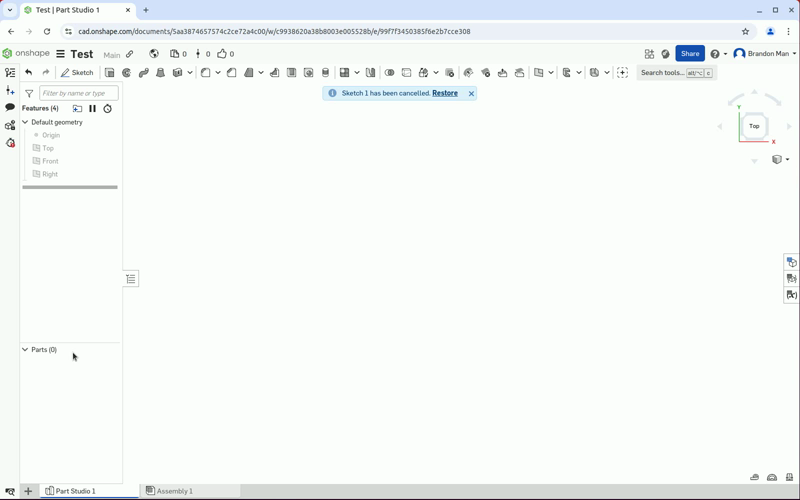
key(up)
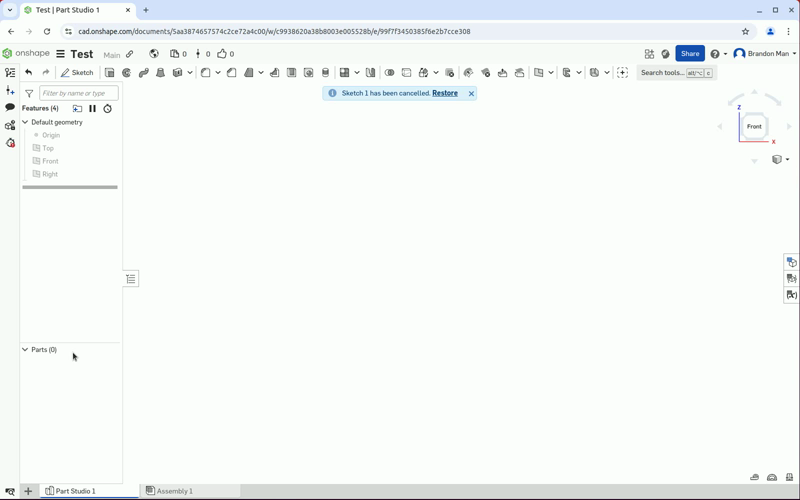
key_up(shift)
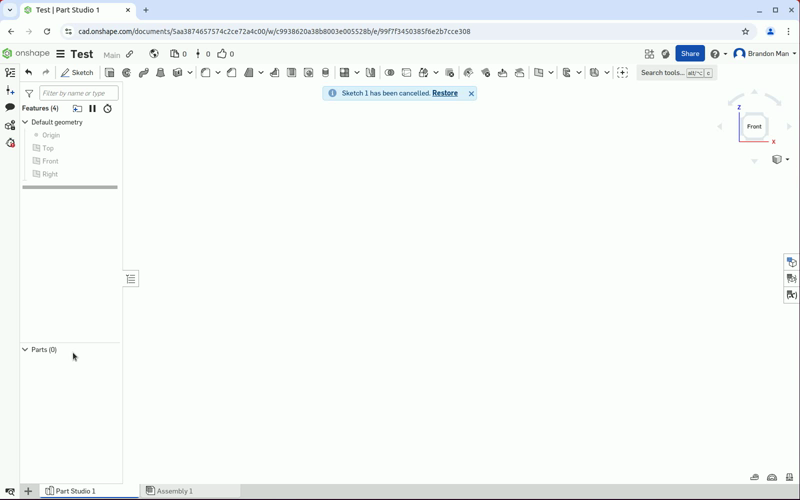
mouse_move(73, 352)
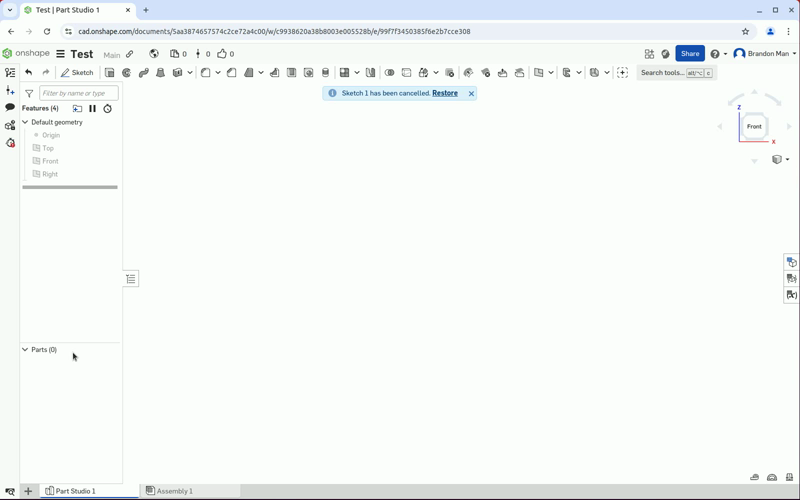
key(shift+y)
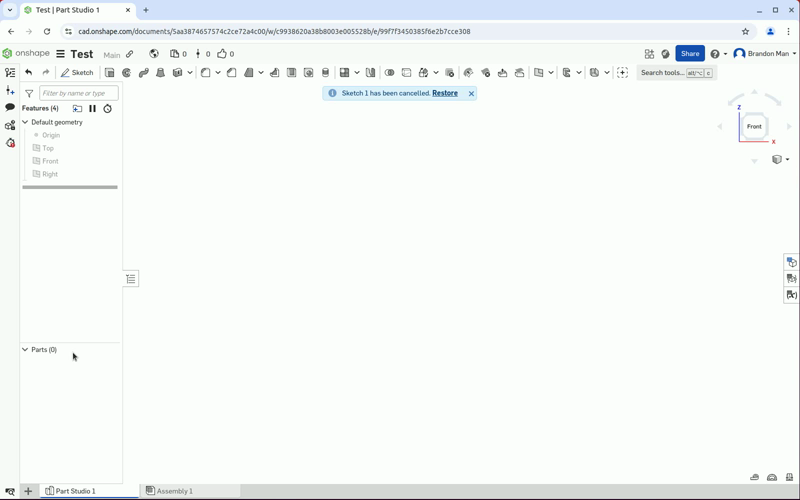
key(shift+s)
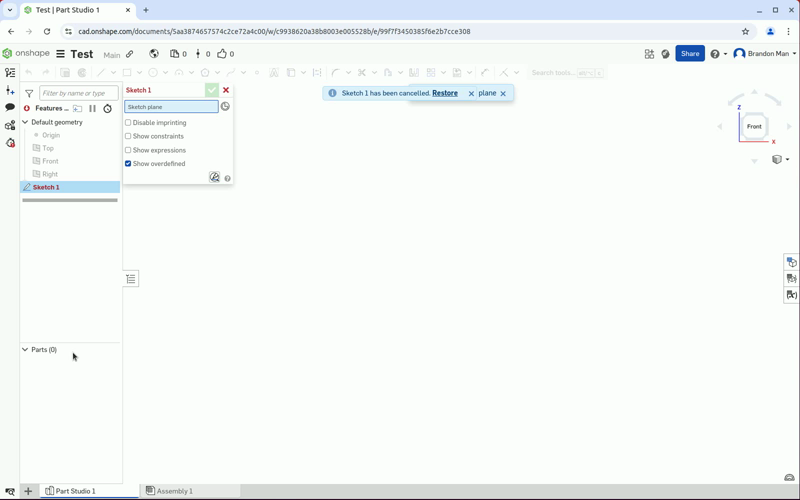
mouse_move(73, 163)
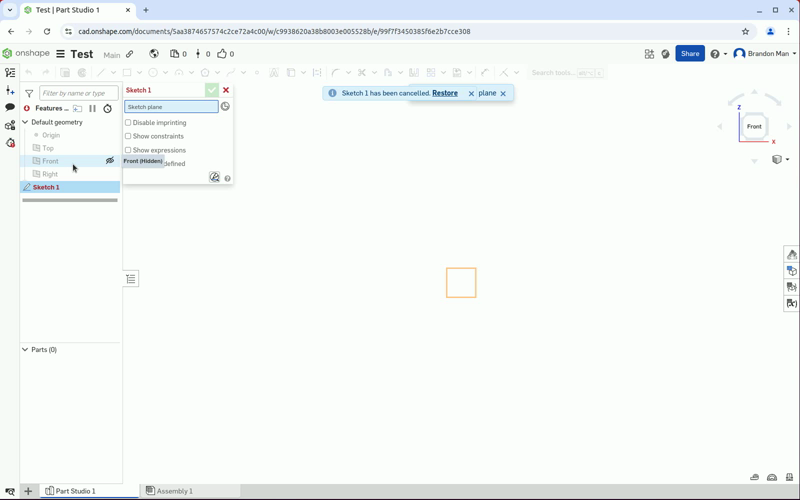
click(73, 163)
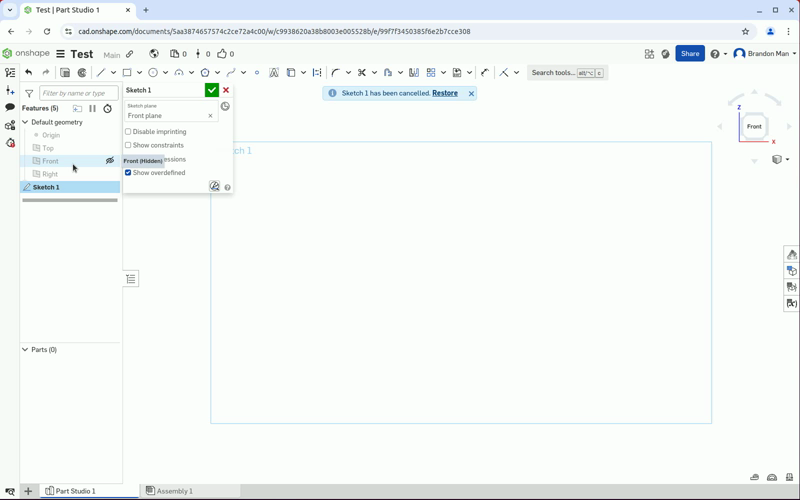
mouse_move(73, 352)
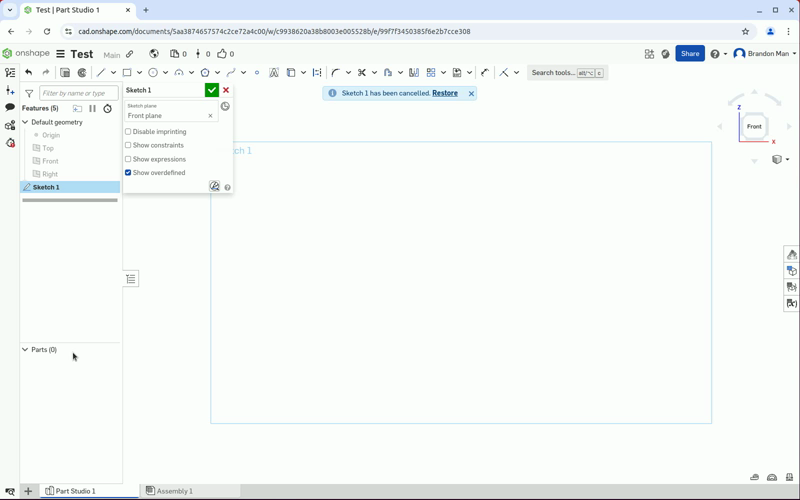
key(y)
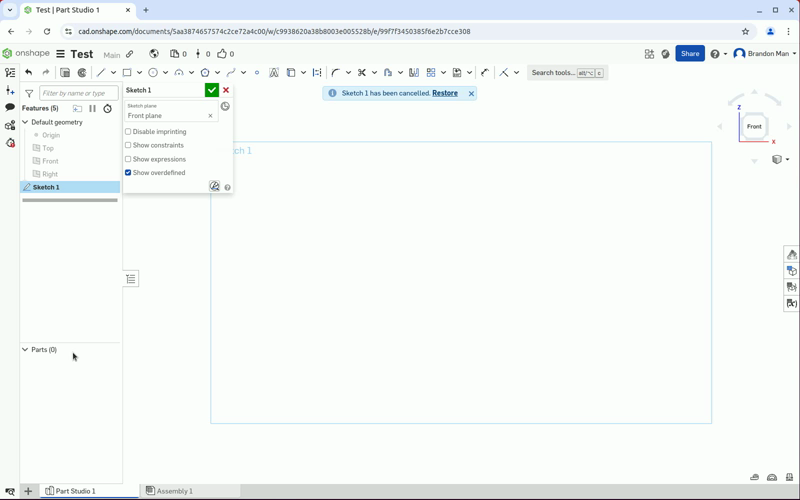
key(l)
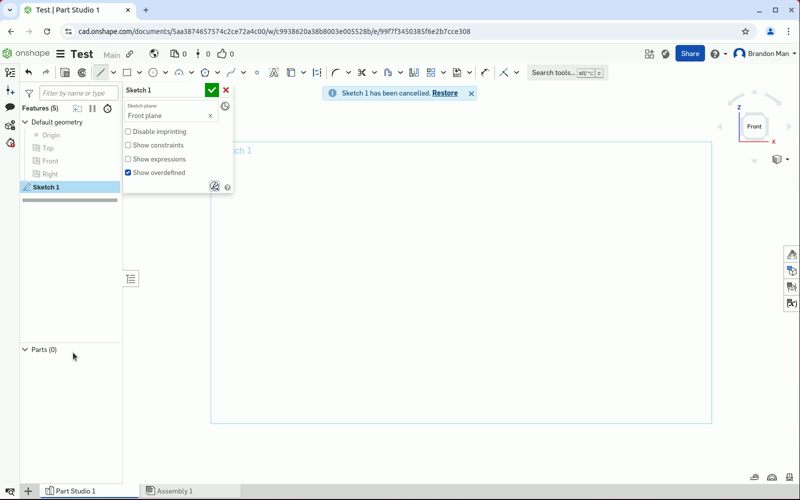
key_down(shift)
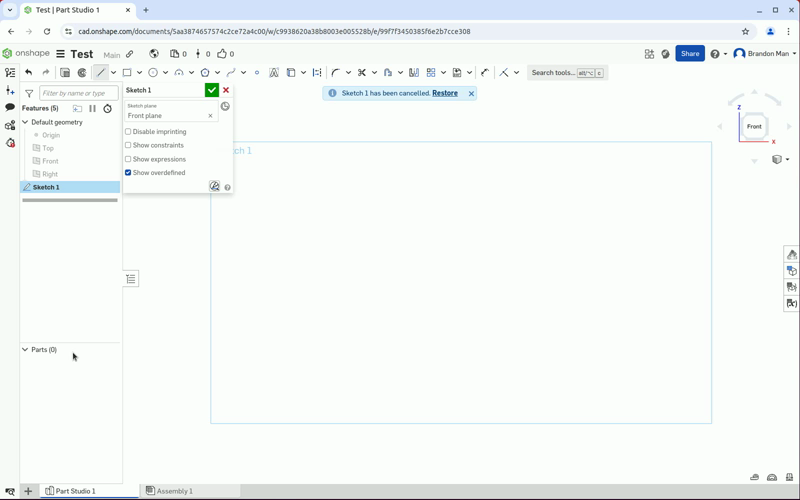
mouse_move(380, 383)
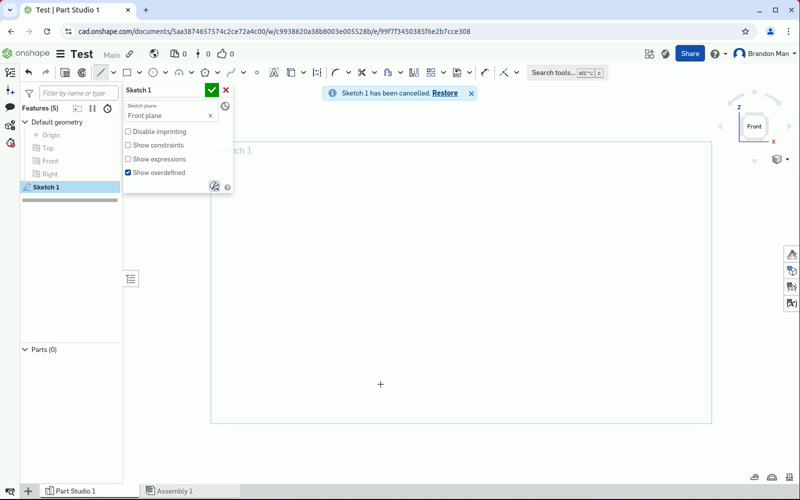
click(380, 383)
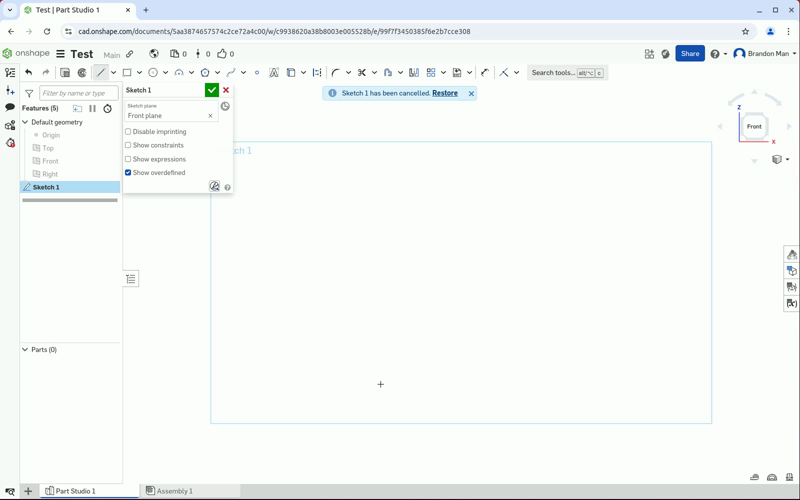
key_up(shift)
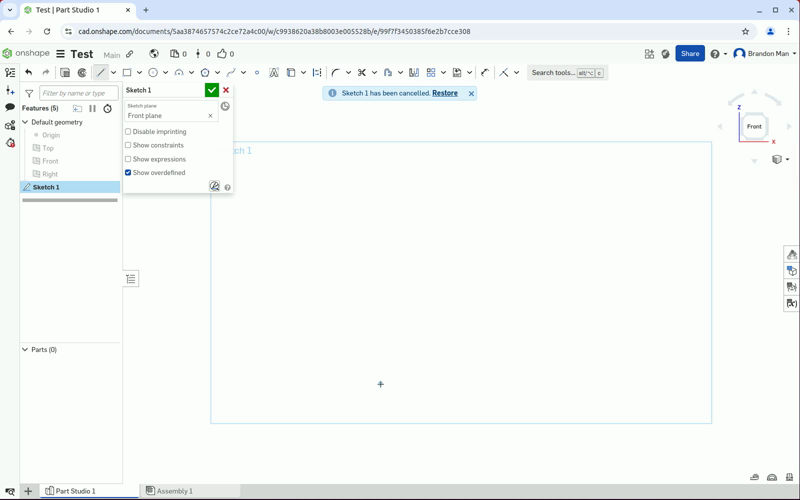
key_down(shift)
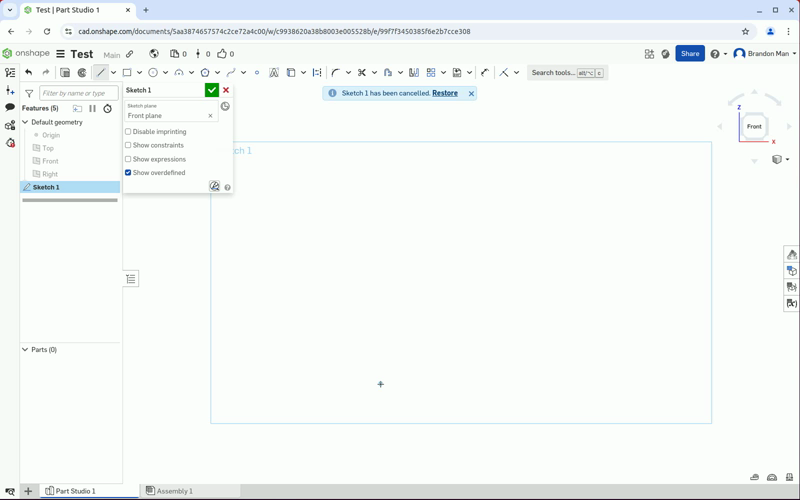
mouse_move(544, 383)
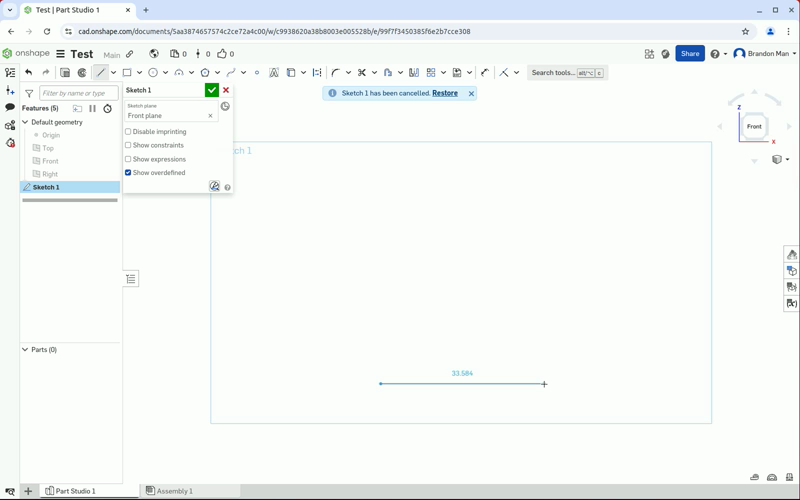
click(544, 383)
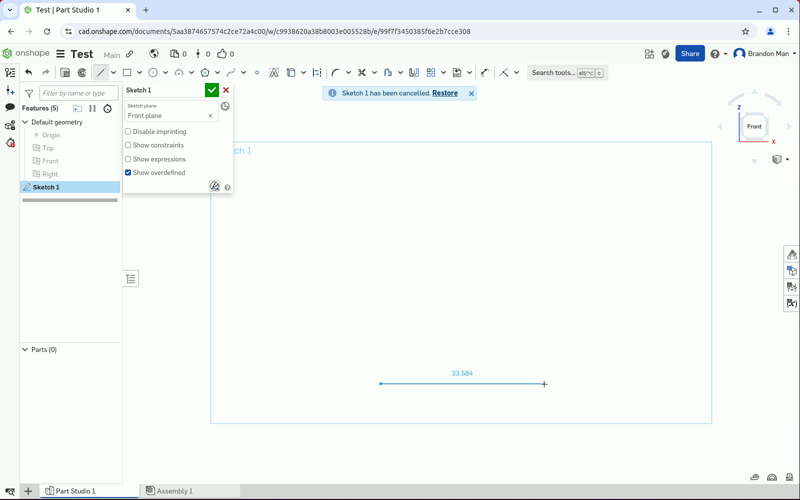
key_up(shift)
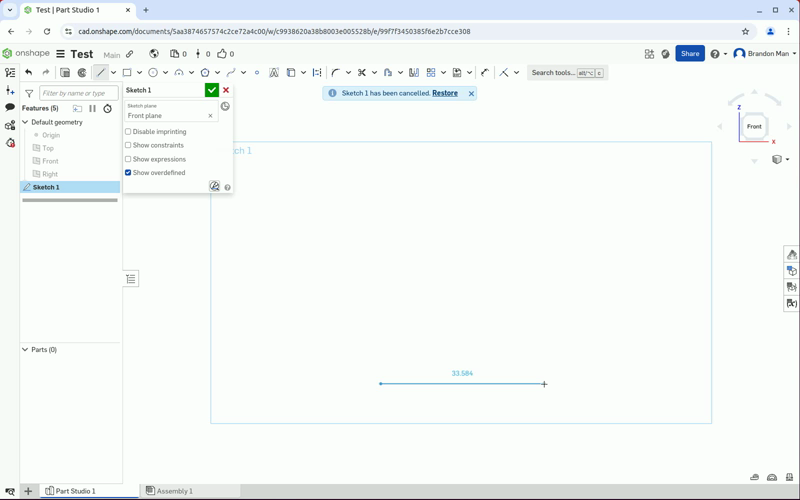
key_down(shift)
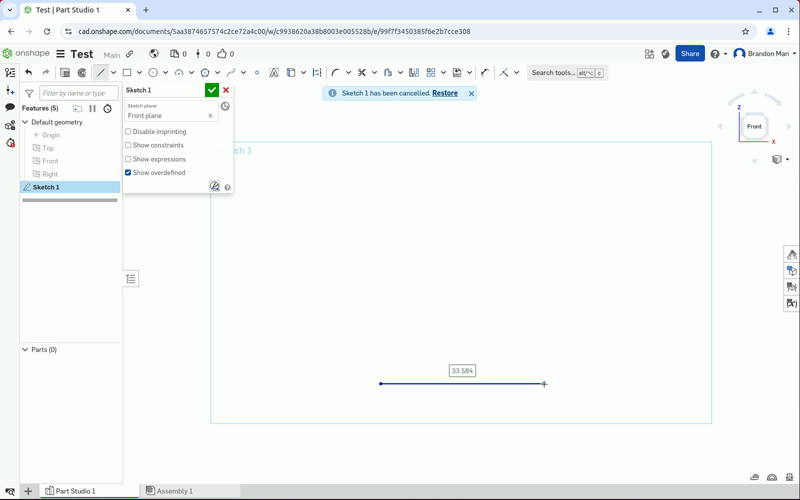
mouse_move(544, 171)
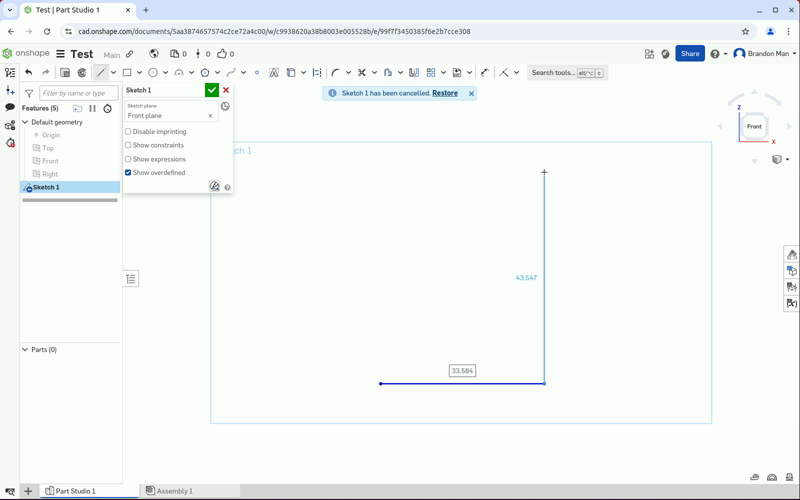
click(544, 171)
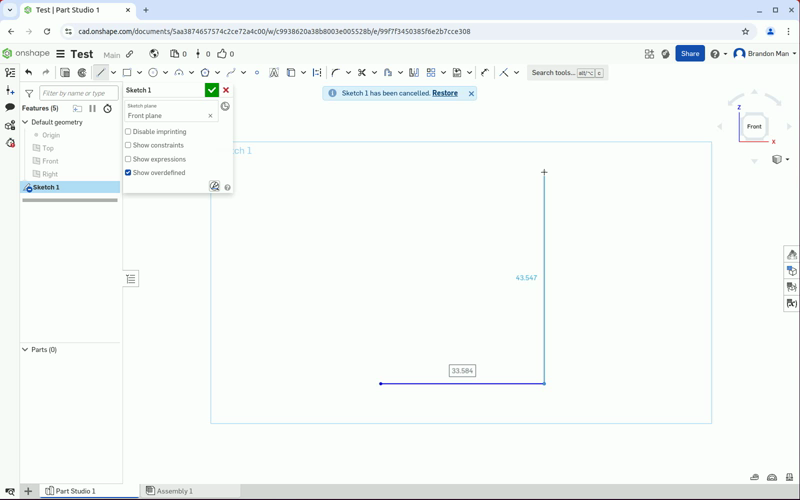
key_up(shift)
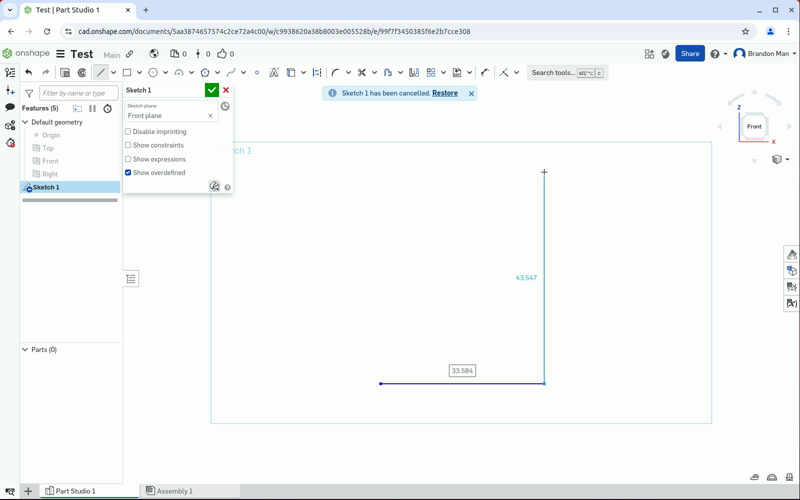
key_down(shift)
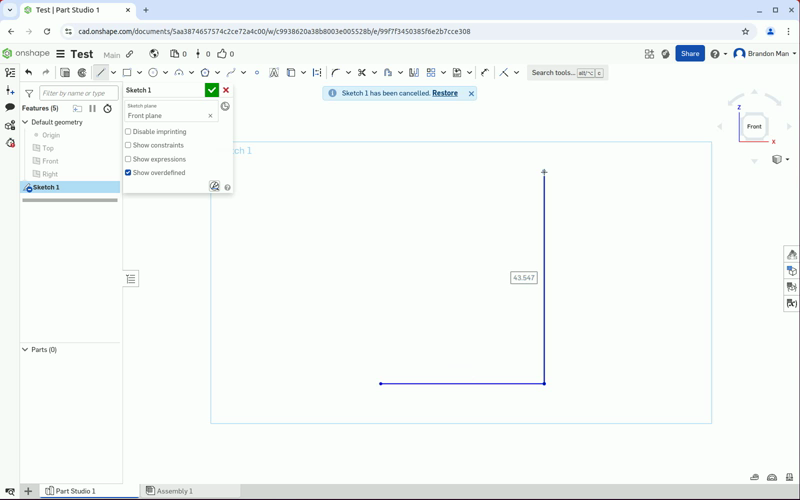
mouse_move(380, 171)
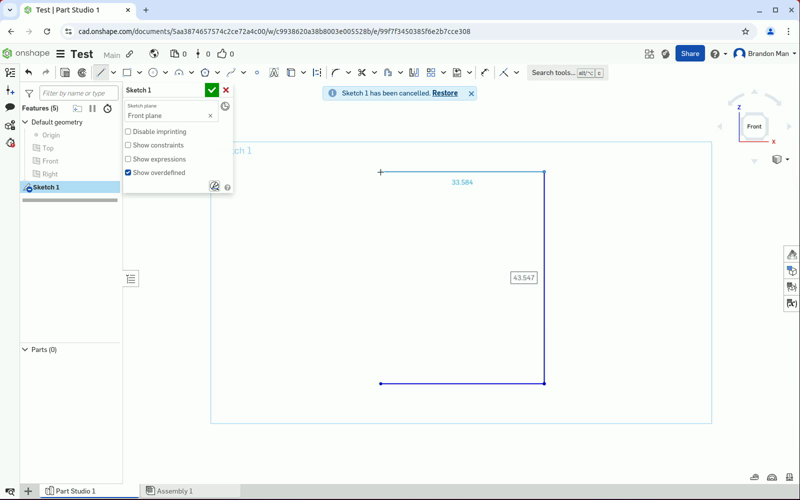
click(380, 171)
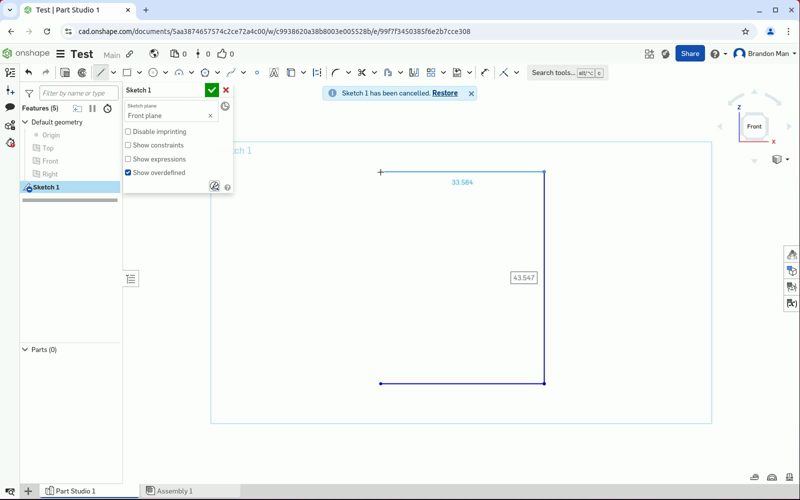
key_up(shift)
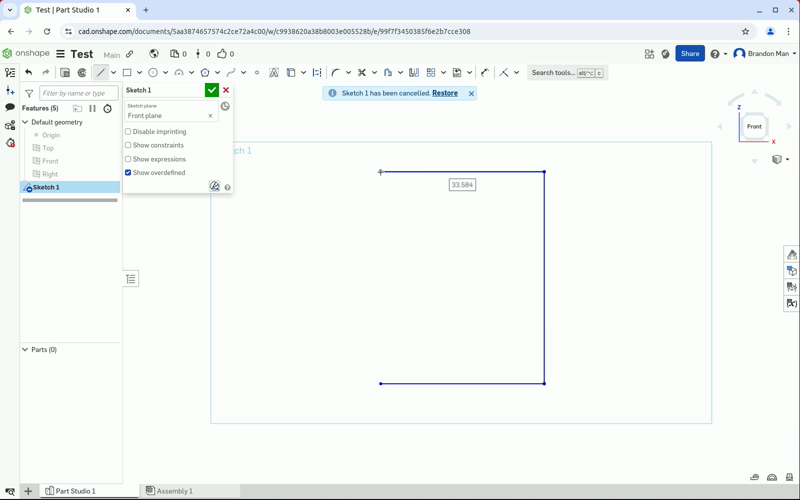
key_down(shift)
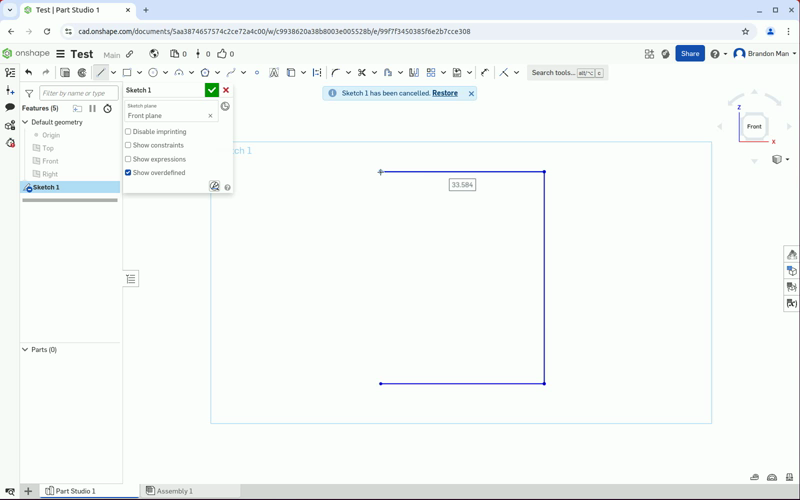
mouse_move(380, 383)
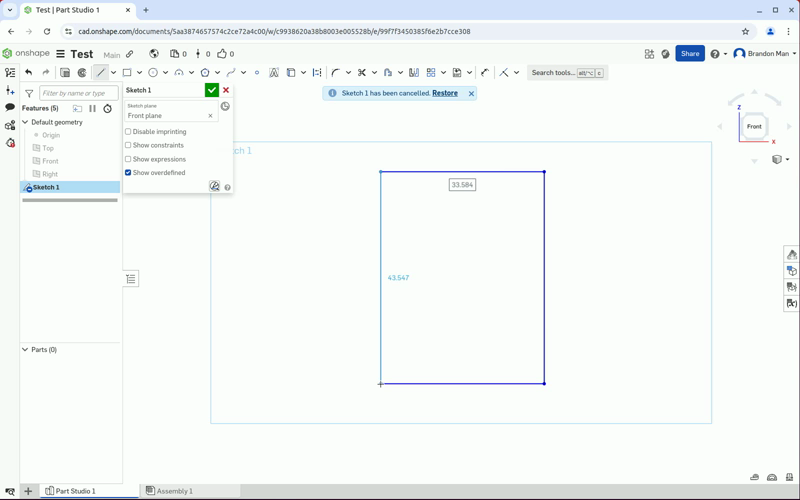
key_up(shift)
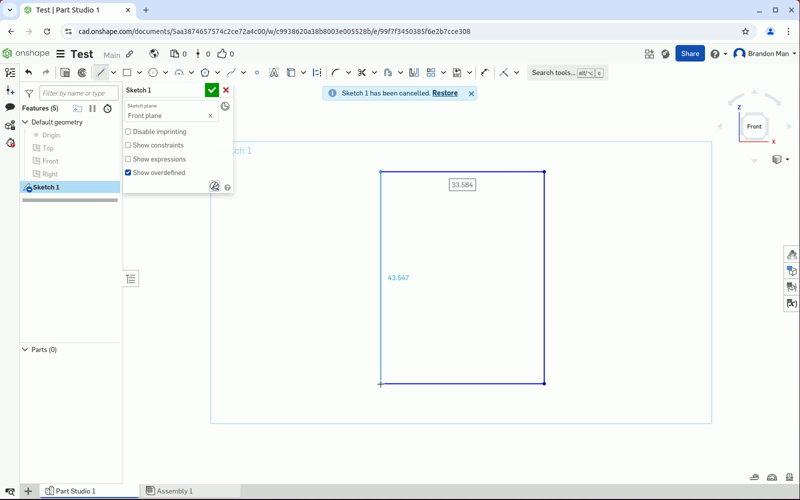
click(380, 383)
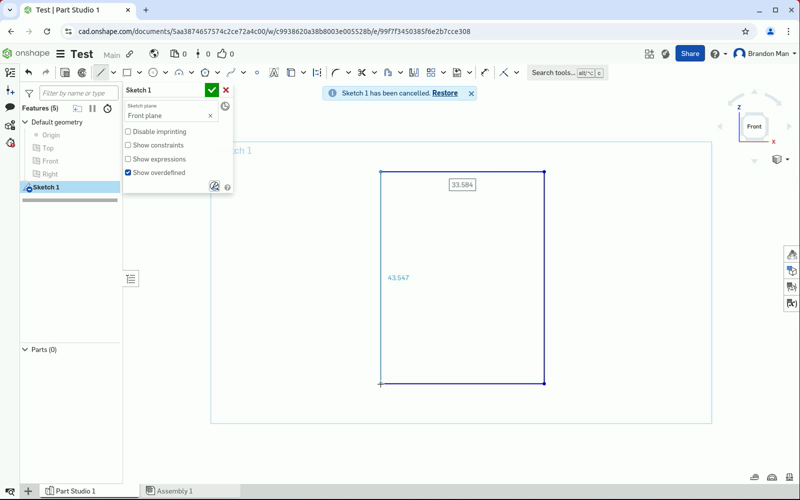
key(esc)
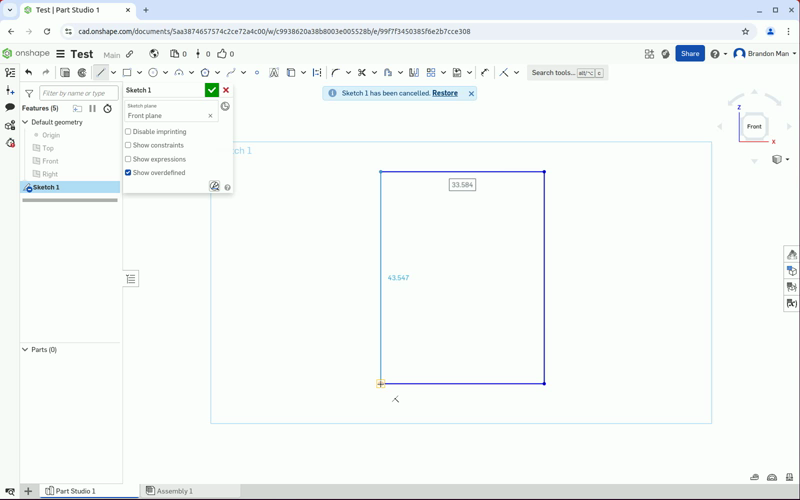
key(l)
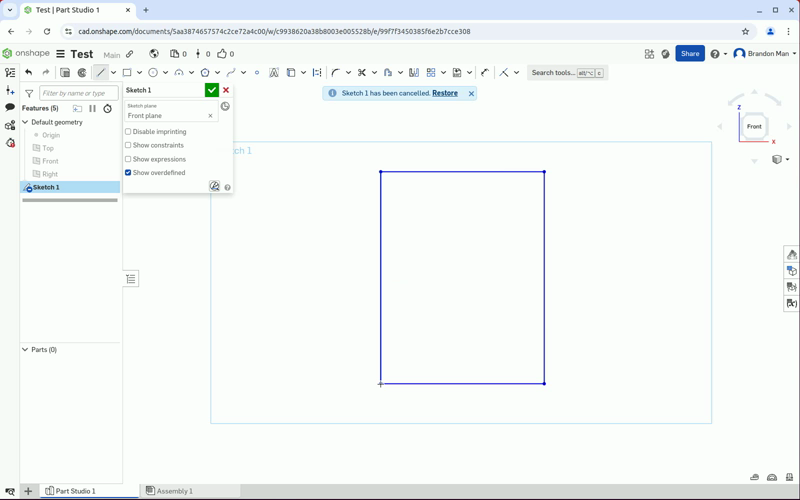
key_down(shift)
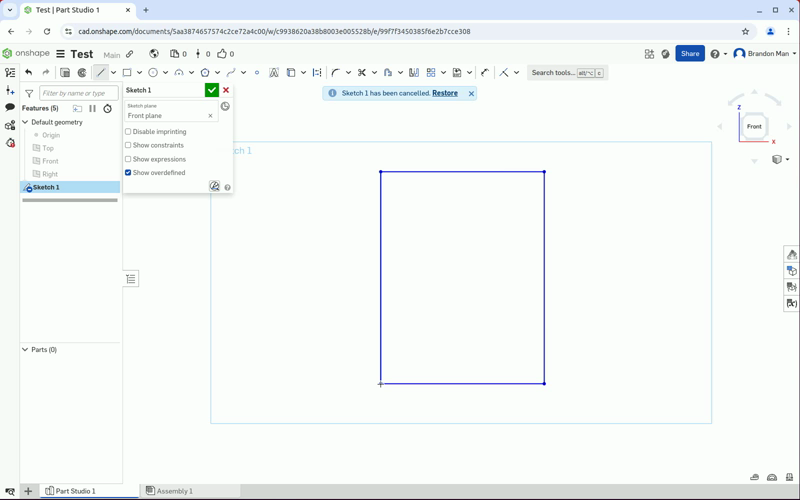
mouse_move(416, 348)
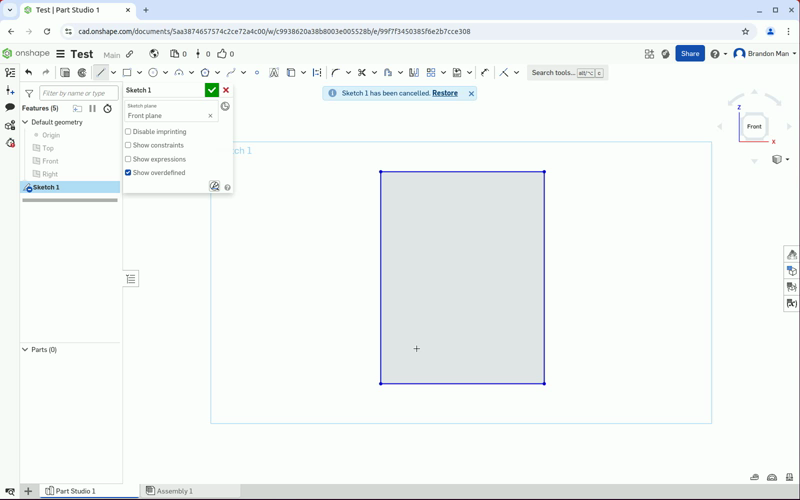
click(416, 348)
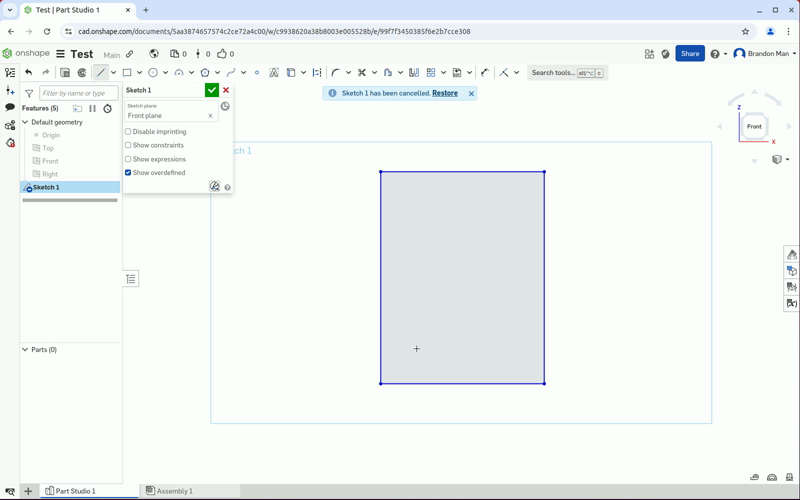
key_up(shift)
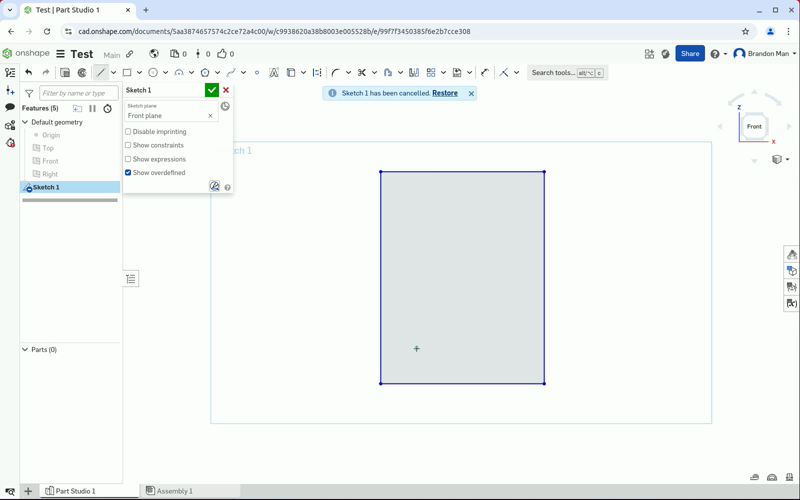
key_down(shift)
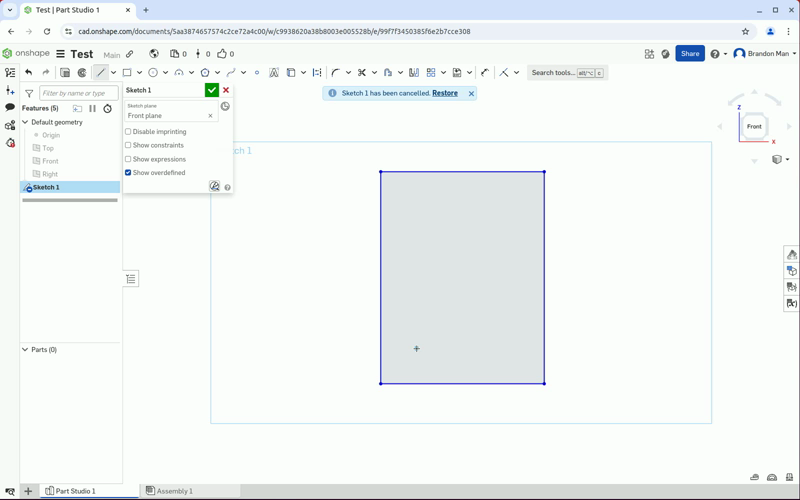
mouse_move(508, 348)
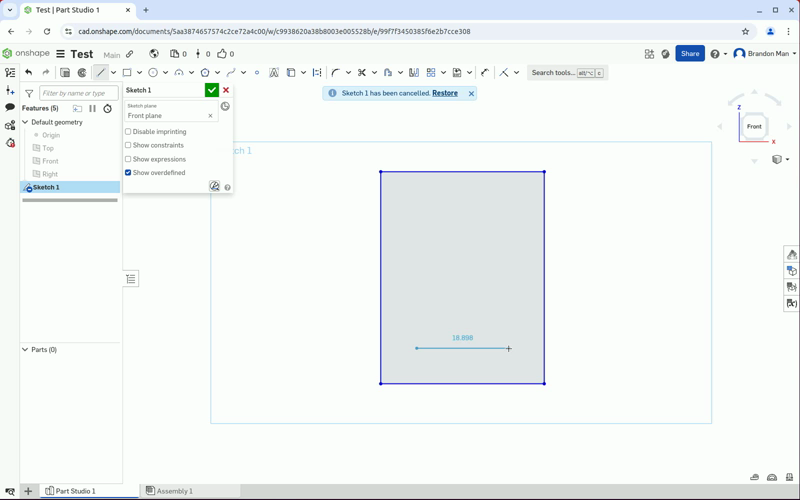
click(508, 348)
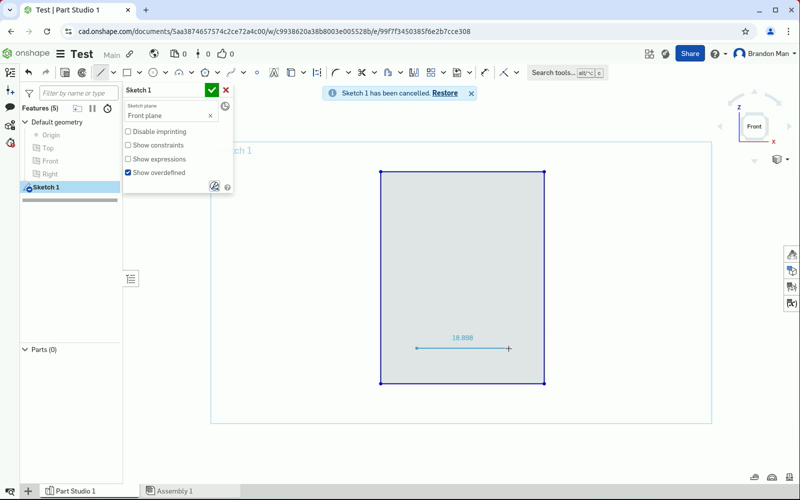
key_up(shift)
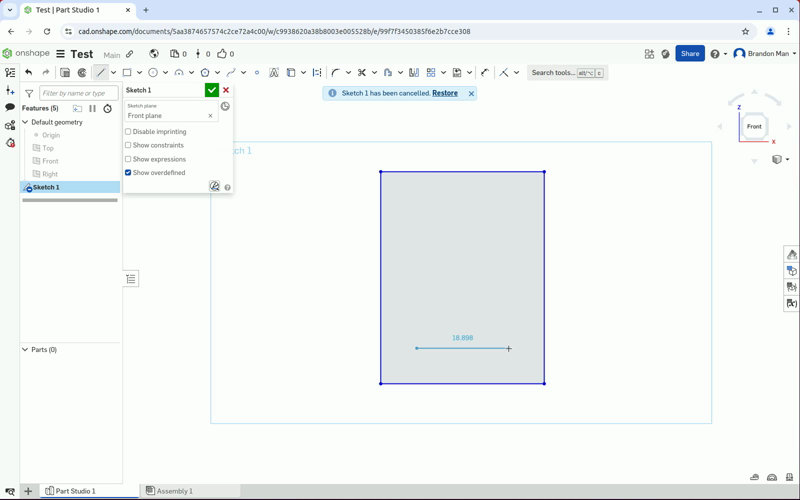
key_down(shift)
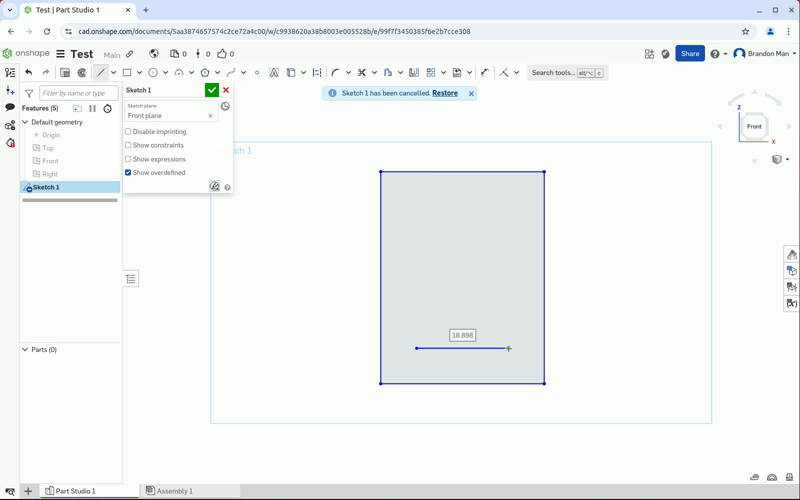
mouse_move(508, 207)
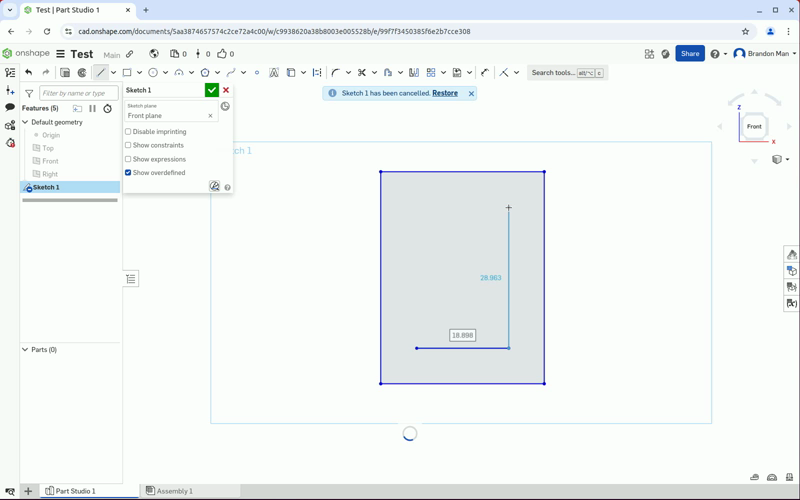
click(508, 207)
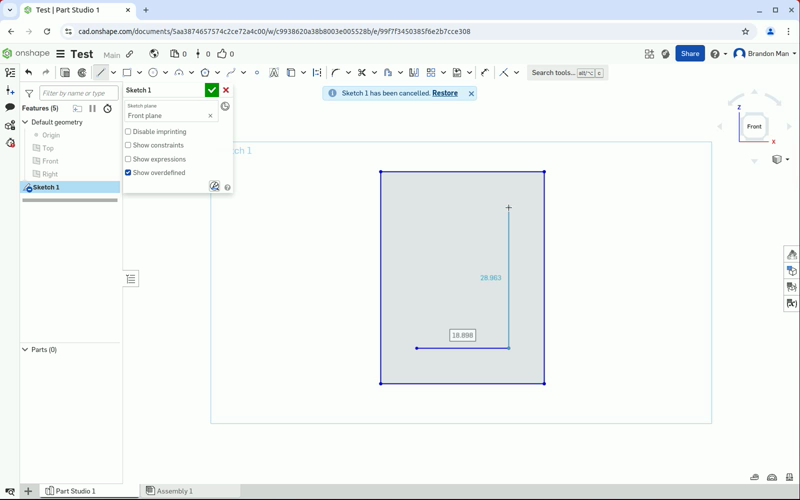
key_up(shift)
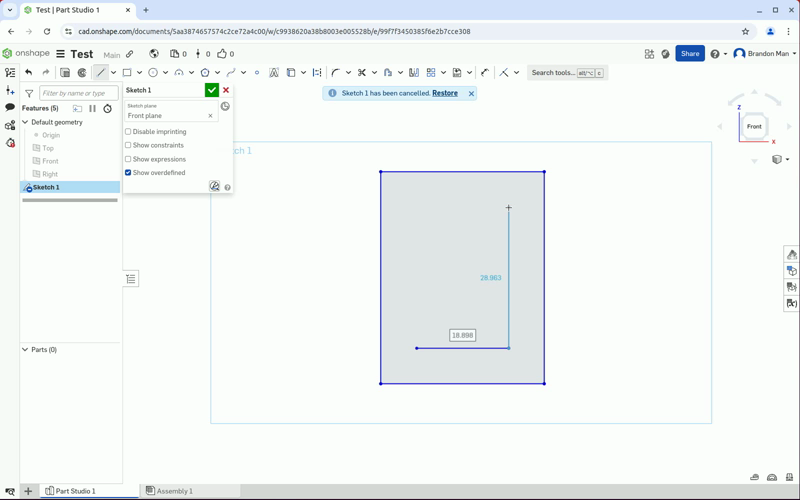
key_down(shift)
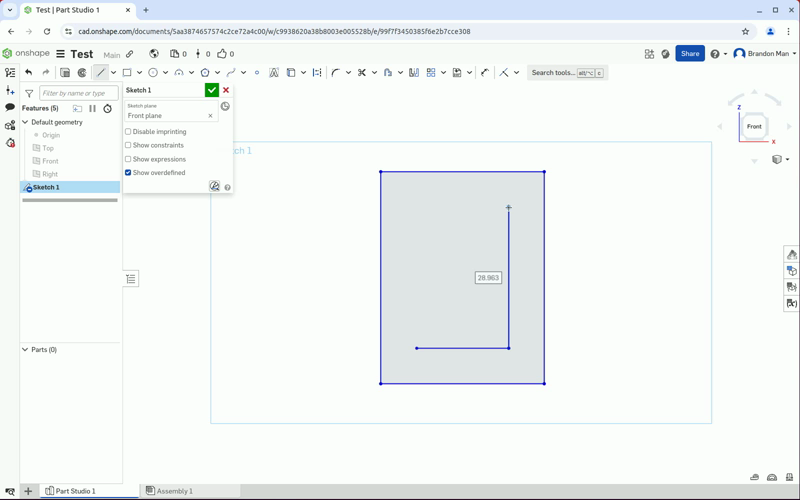
mouse_move(416, 207)
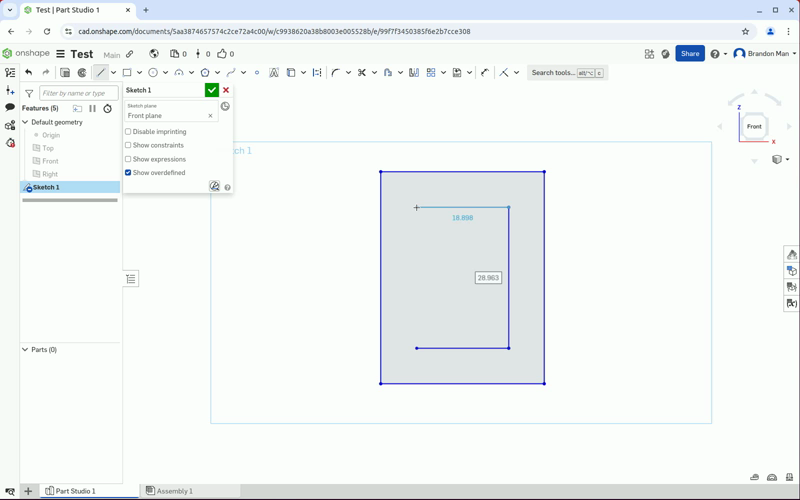
click(416, 207)
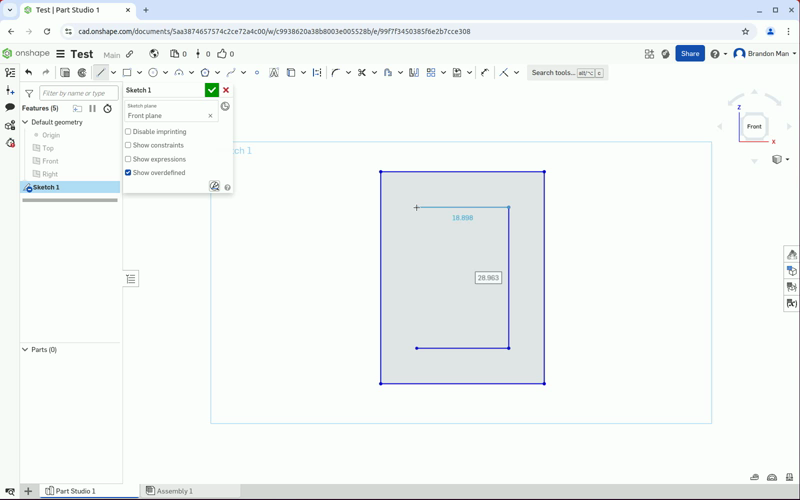
key_up(shift)
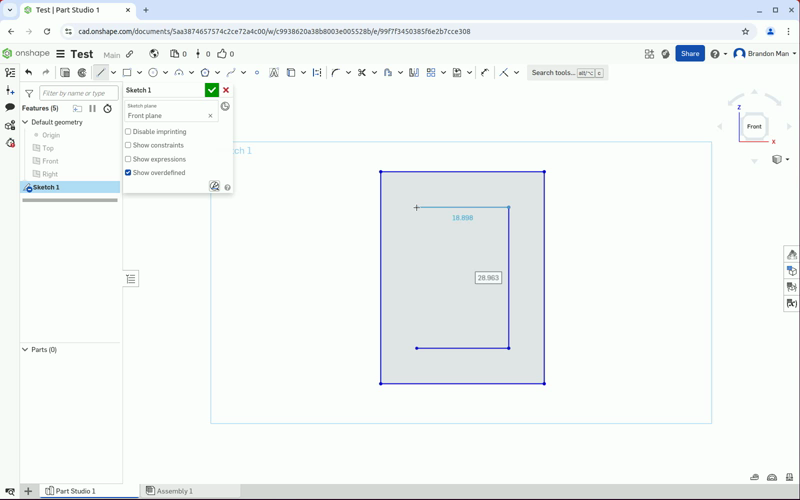
key_down(shift)
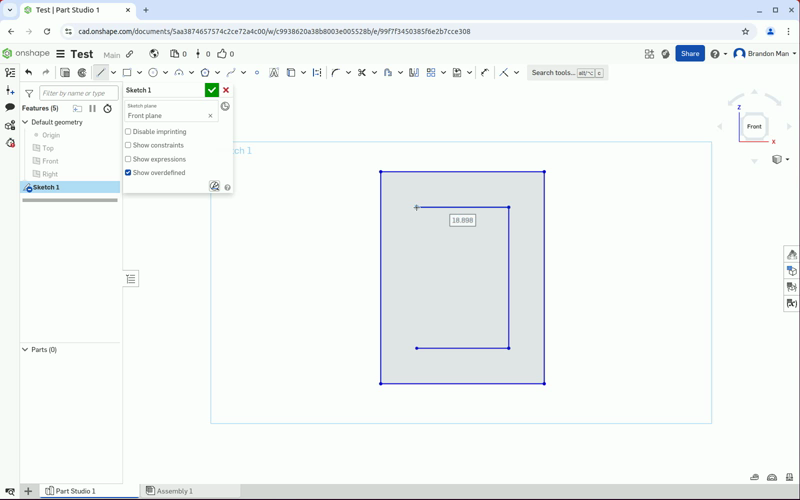
mouse_move(416, 348)
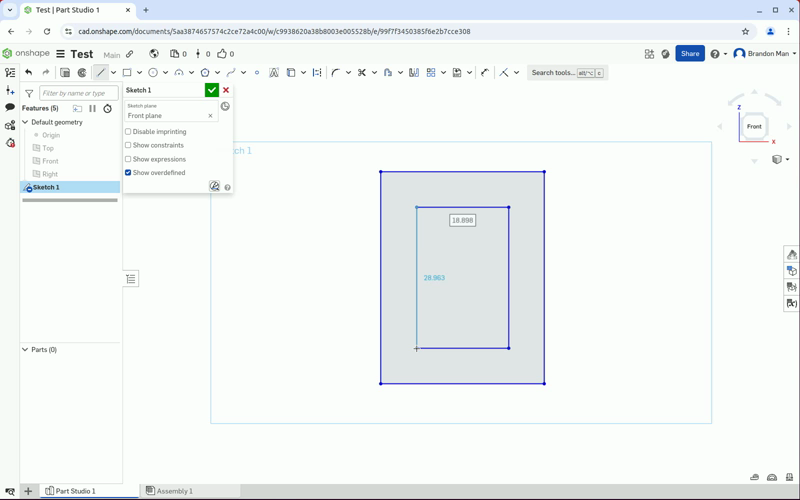
key_up(shift)
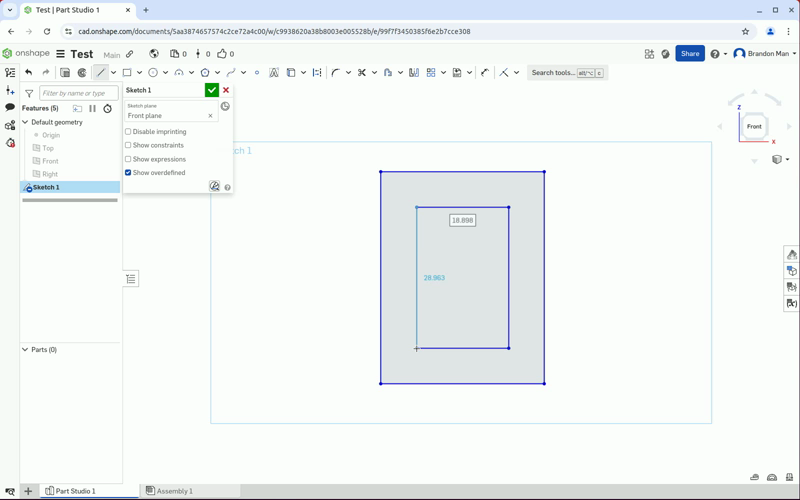
click(416, 348)
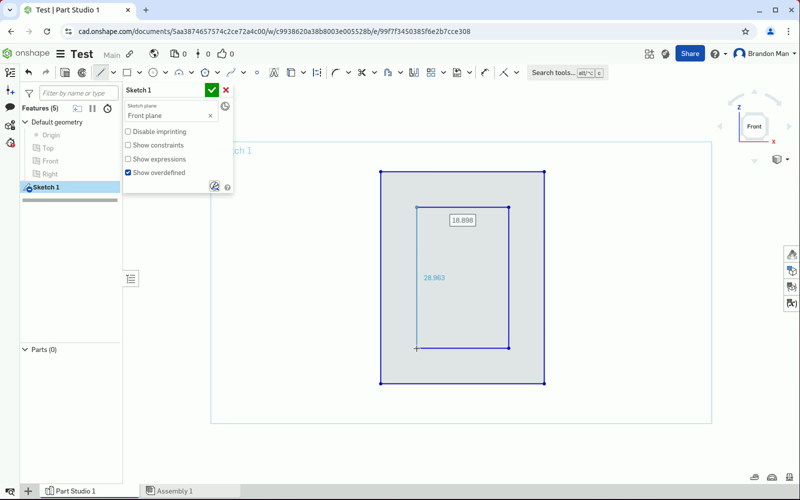
key(esc)
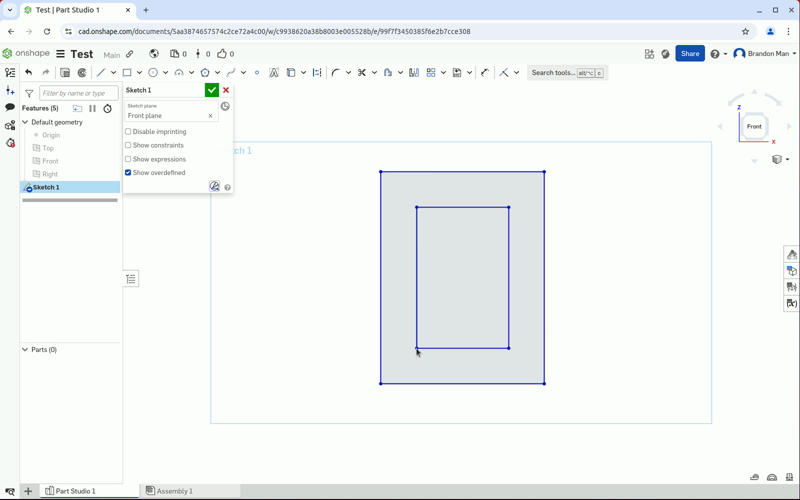
mouse_move(465, 366)
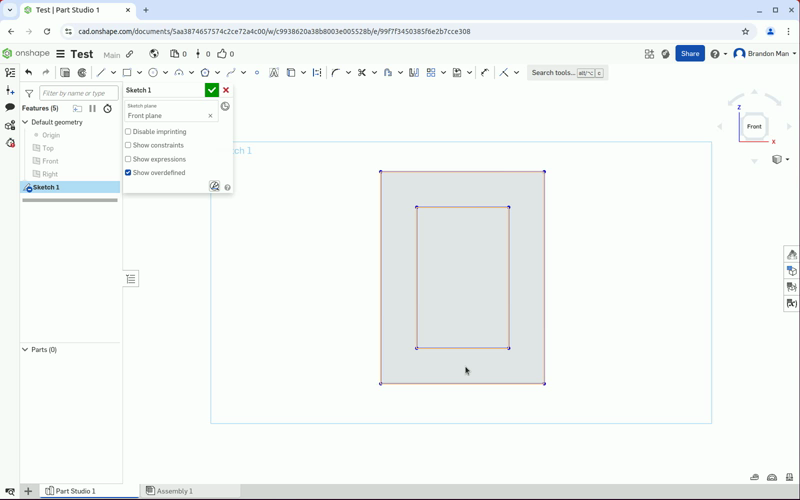
click(465, 366)
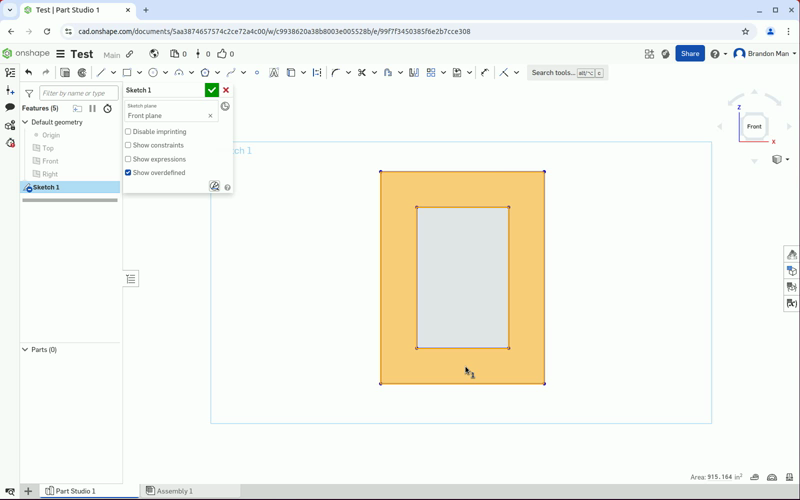
mouse_move(73, 352)
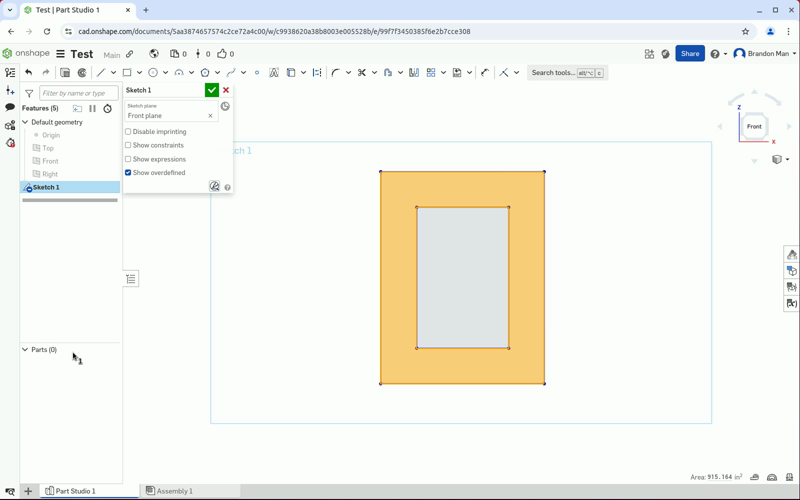
key(shift+y)
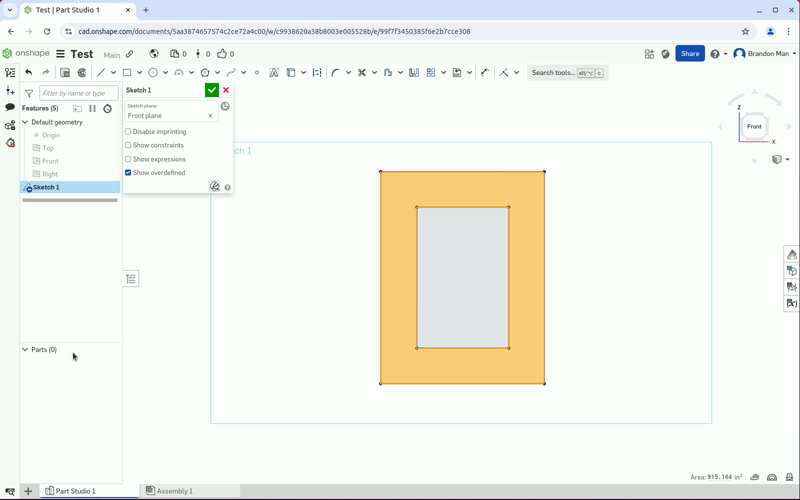
key(shift+e)
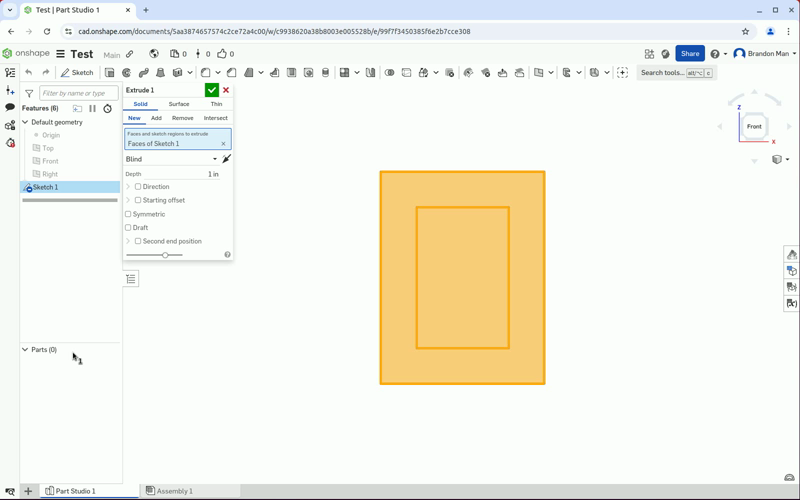
mouse_move(143, 106)
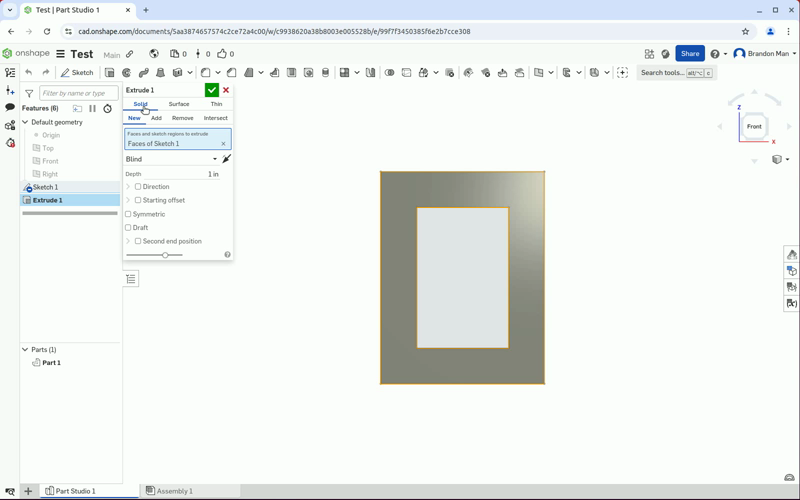
click(143, 106)
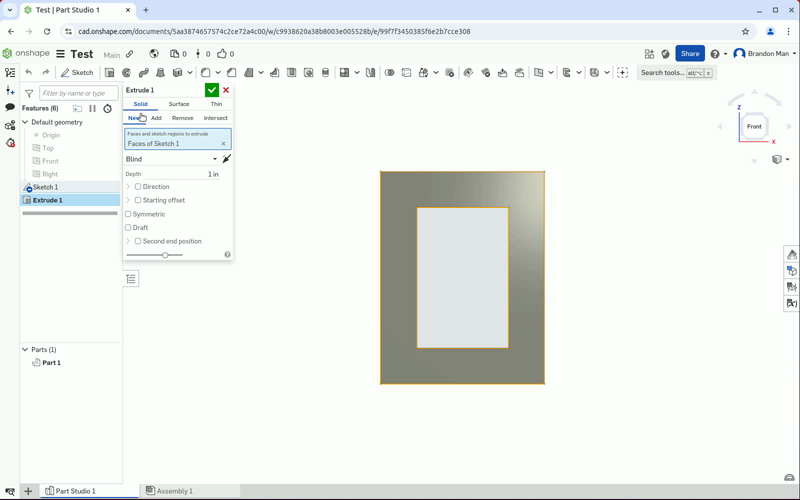
mouse_move(137, 120)
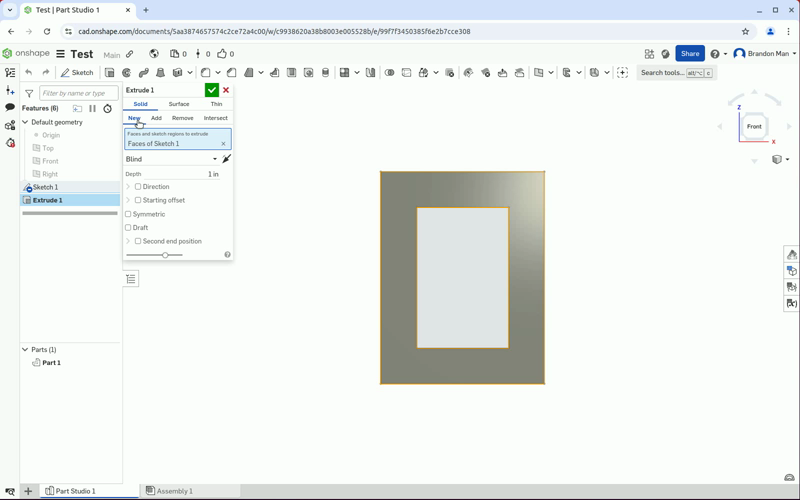
click(137, 120)
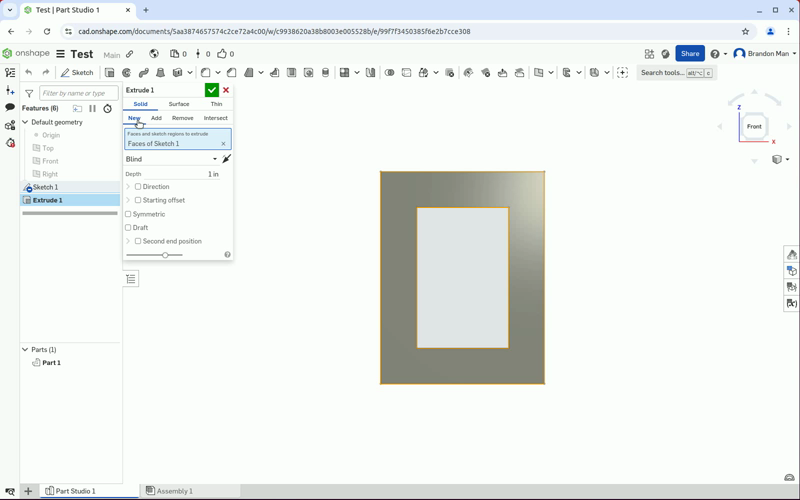
key(tab, 4)
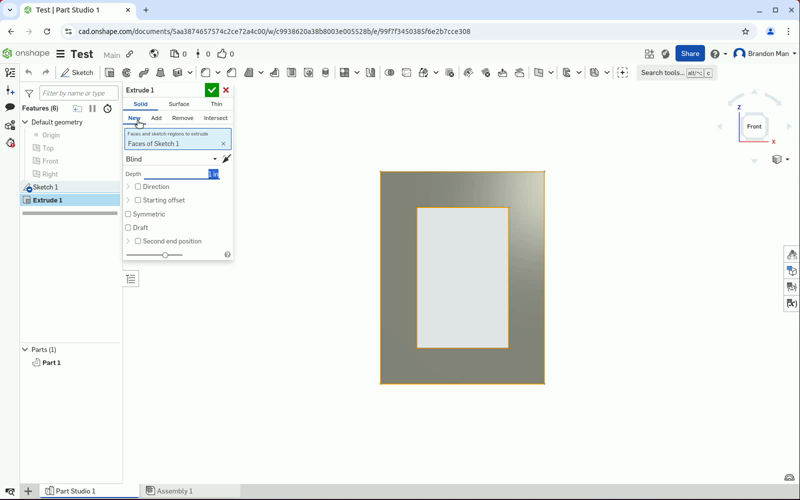
text(0.241)
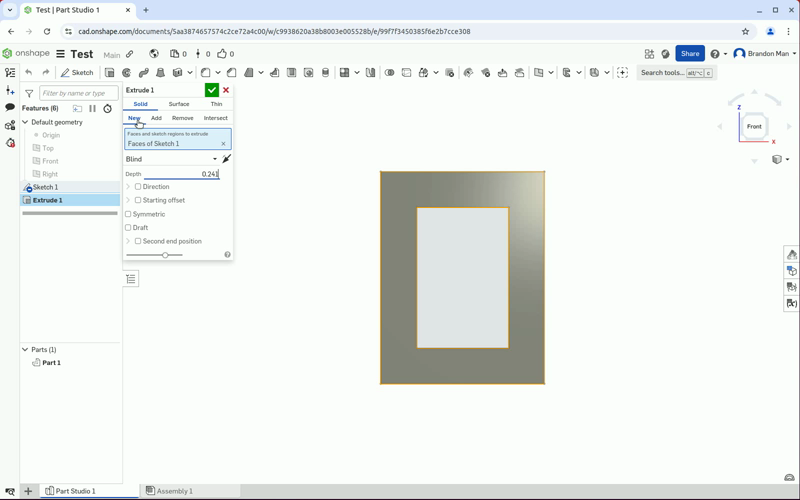
key(enter)
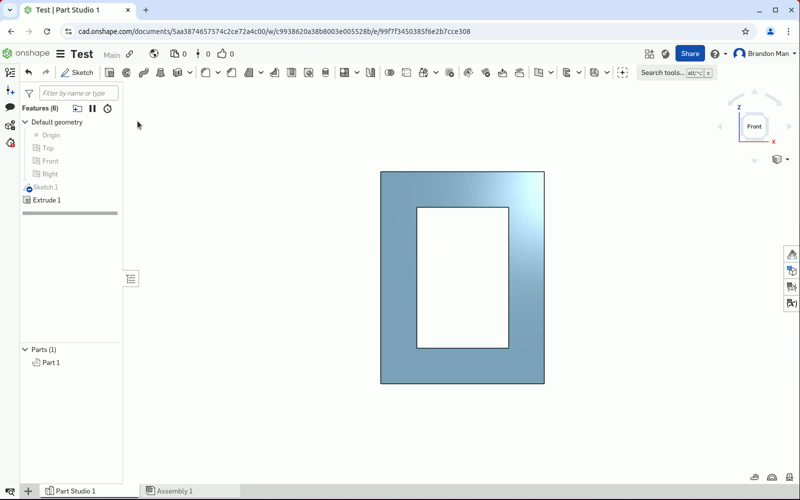
key(shift+h)
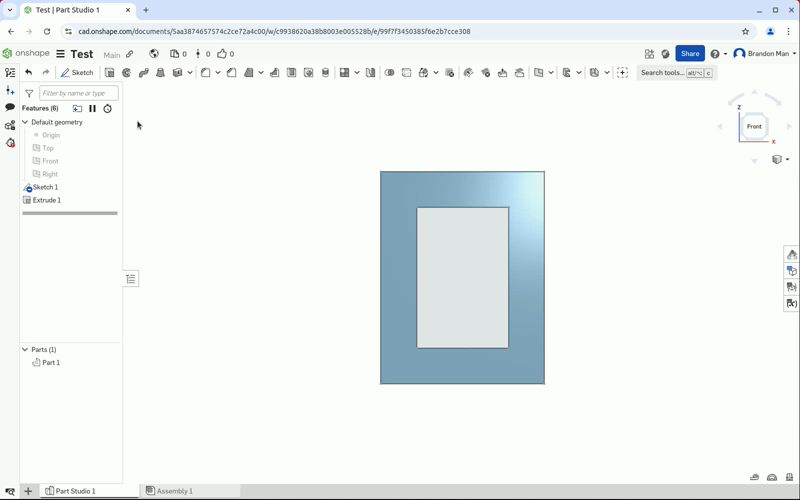
key(shift+h)
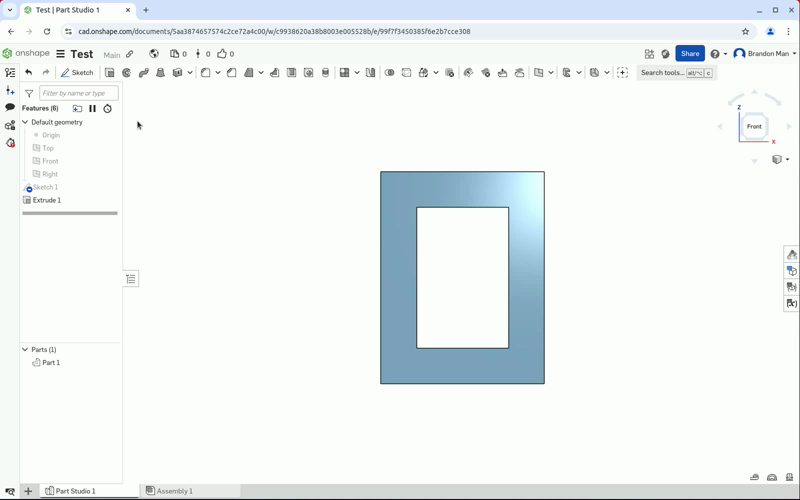
mouse_move(73, 189)
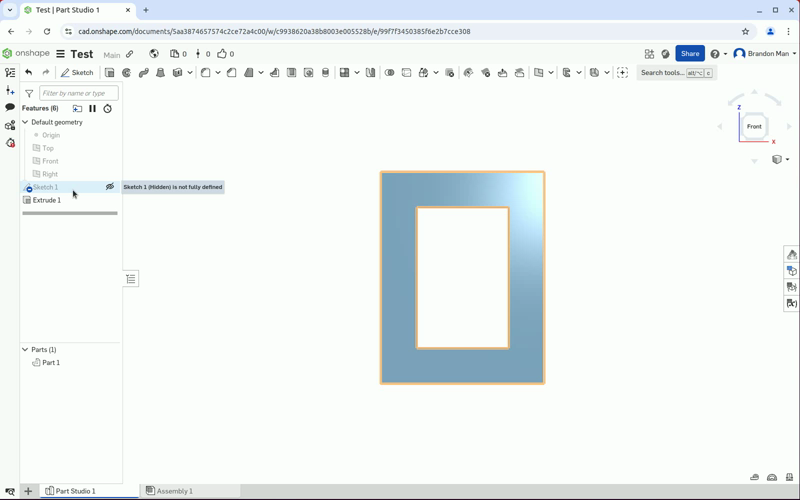
click(73, 189)
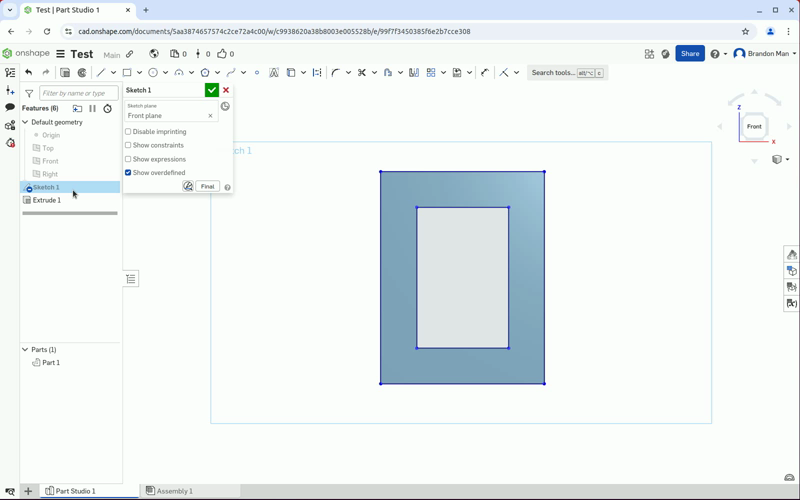
mouse_move(229, 92)
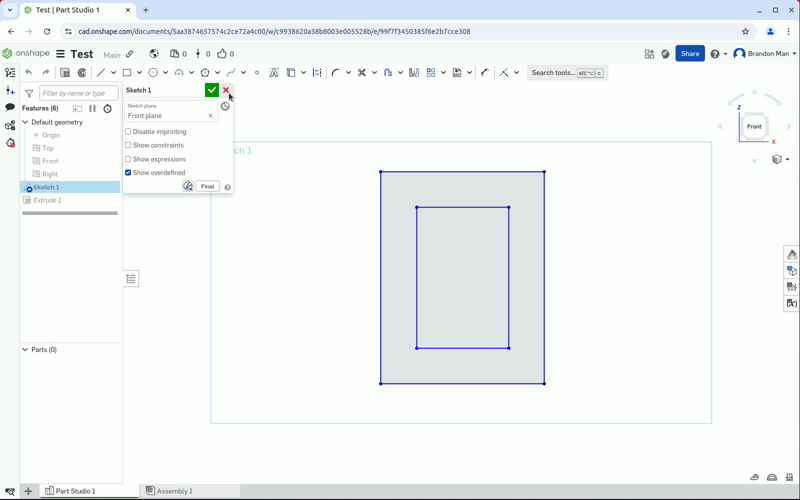
click(229, 92)
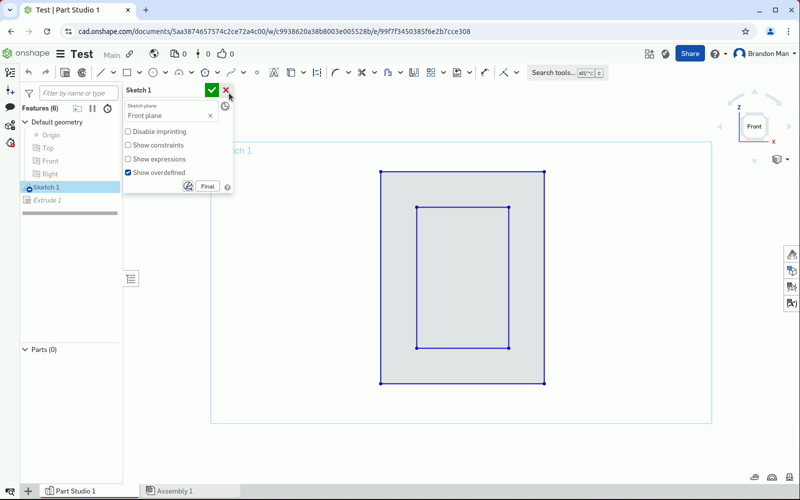
key(shift+s)
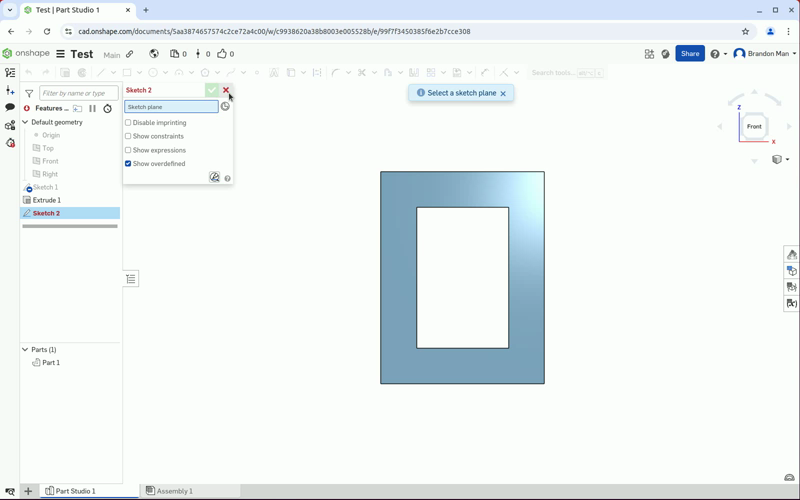
mouse_move(73, 163)
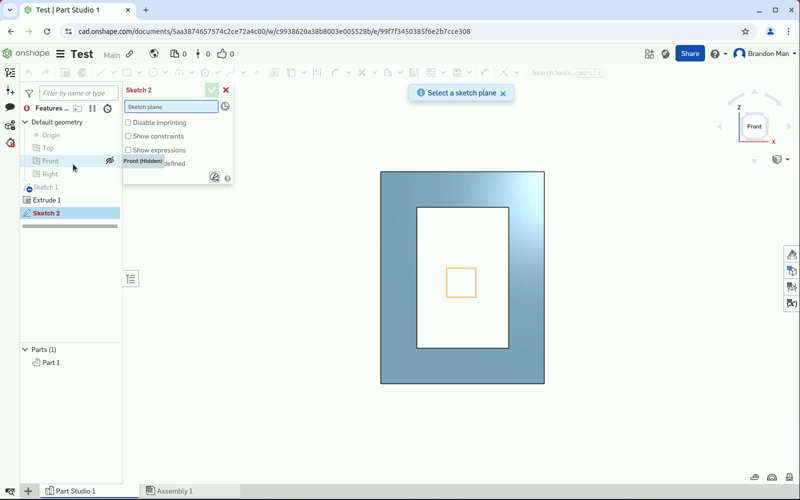
click(73, 163)
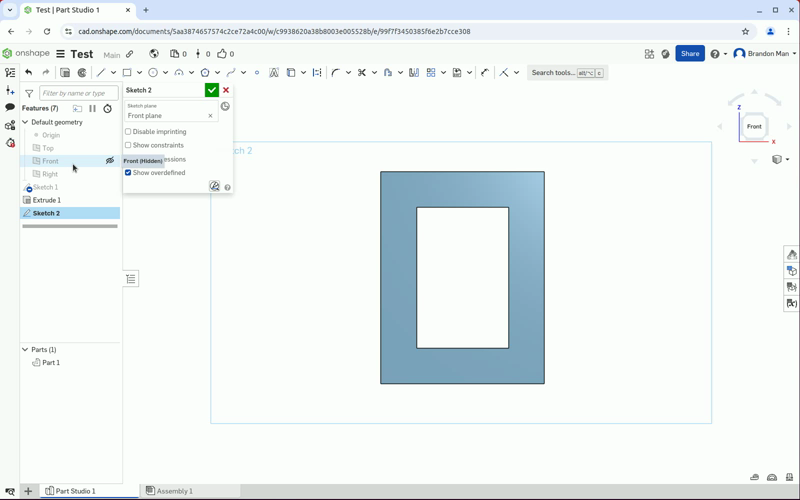
mouse_move(73, 352)
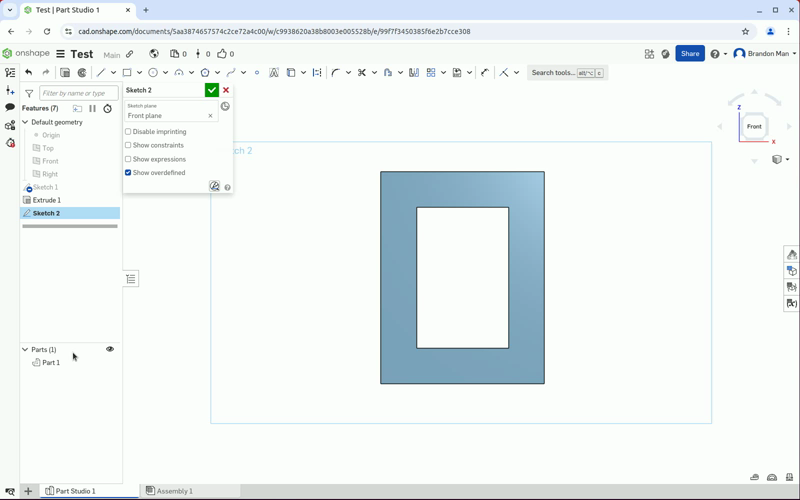
key(y)
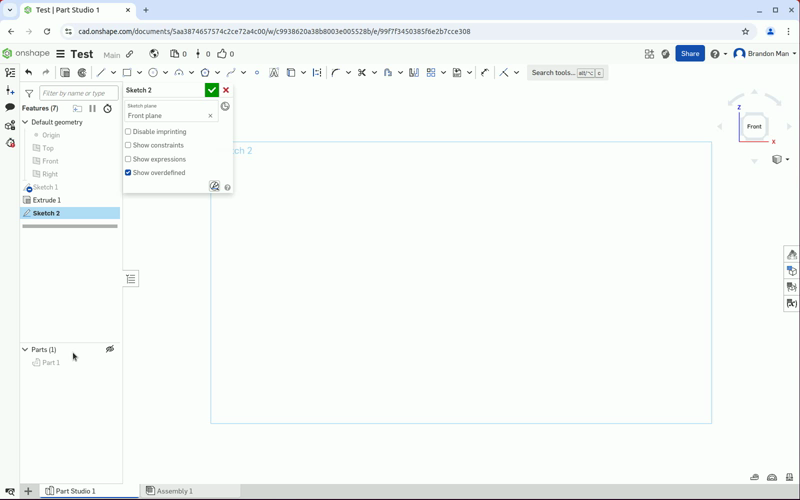
key(l)
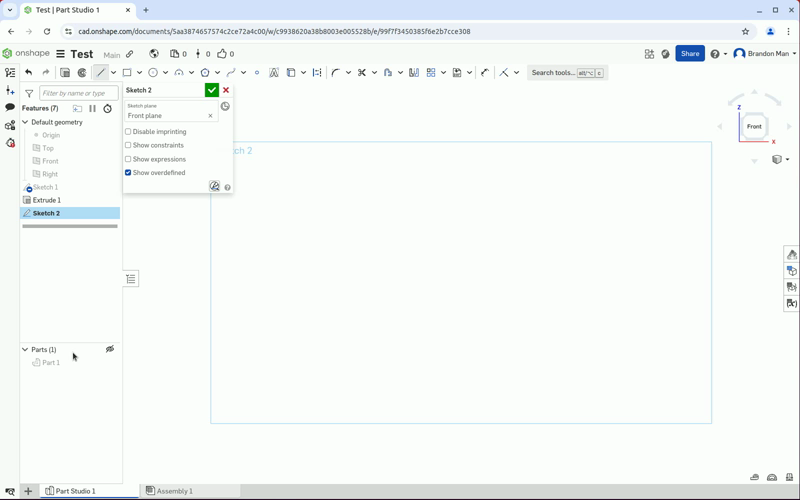
key_down(shift)
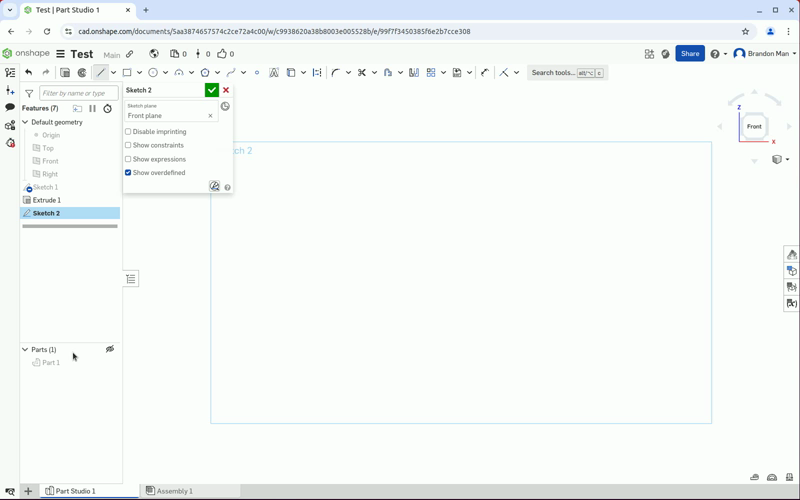
mouse_move(401, 361)
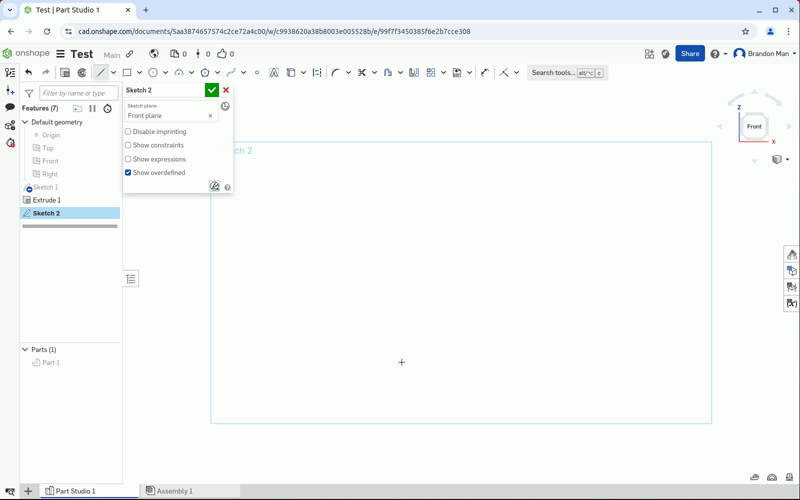
click(401, 361)
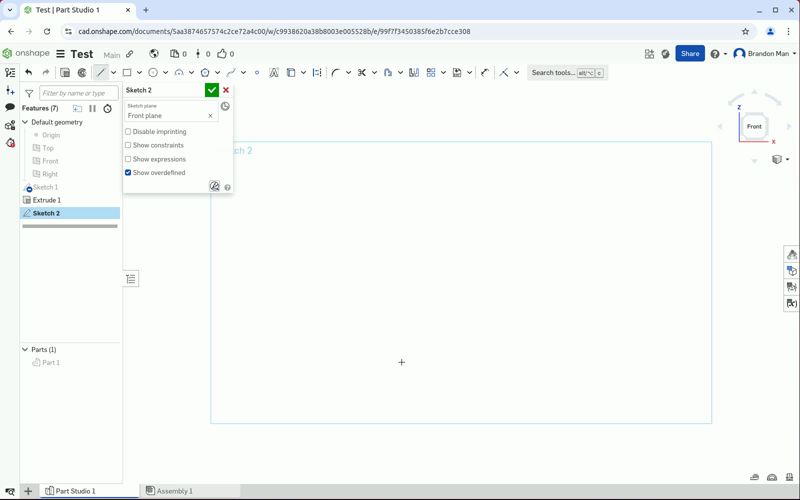
key_up(shift)
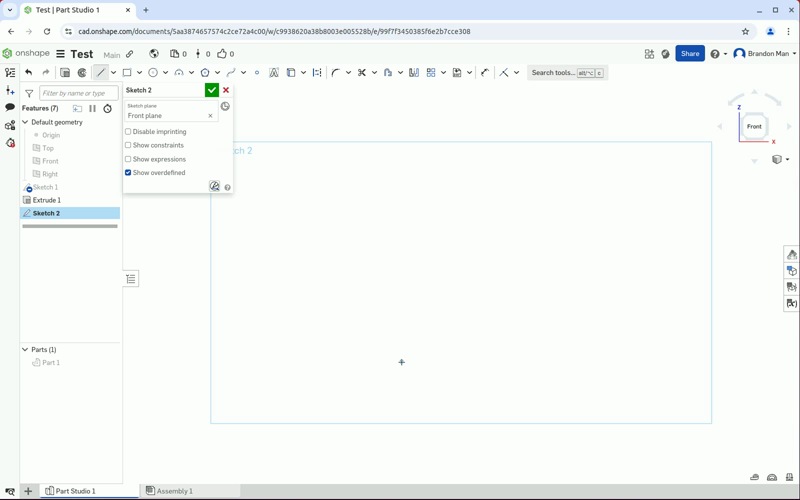
key_down(shift)
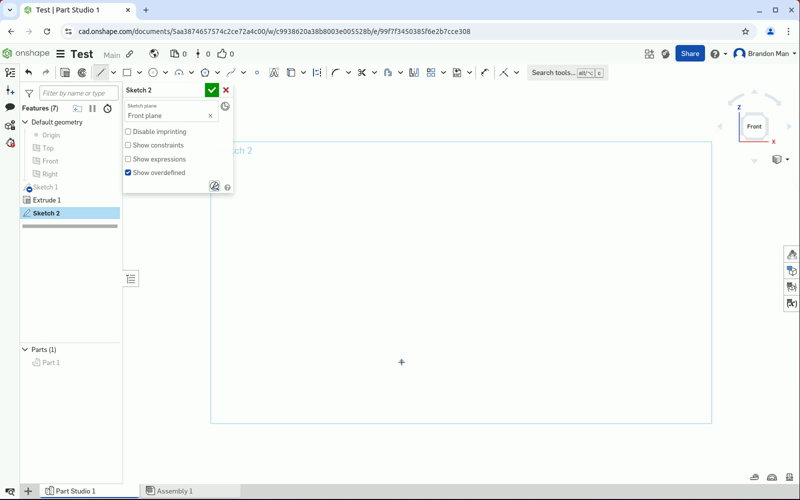
mouse_move(521, 361)
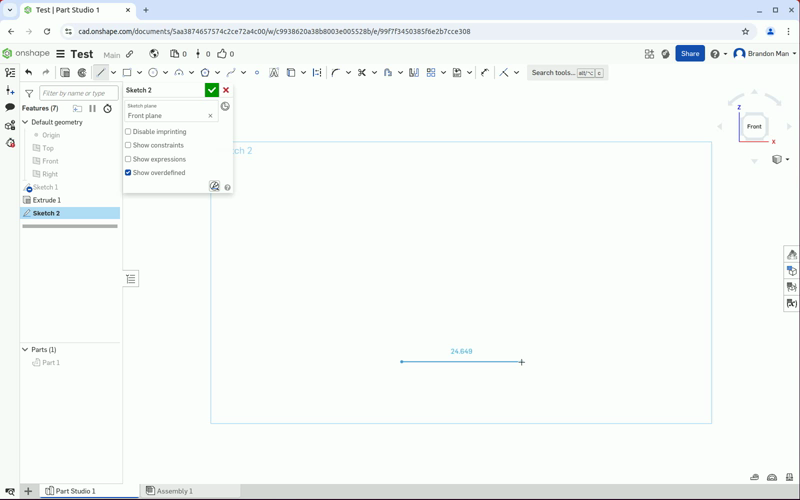
click(521, 361)
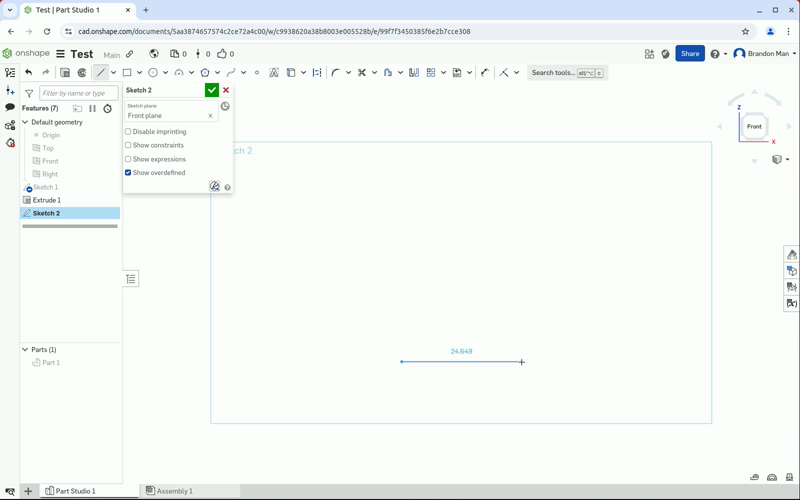
key_up(shift)
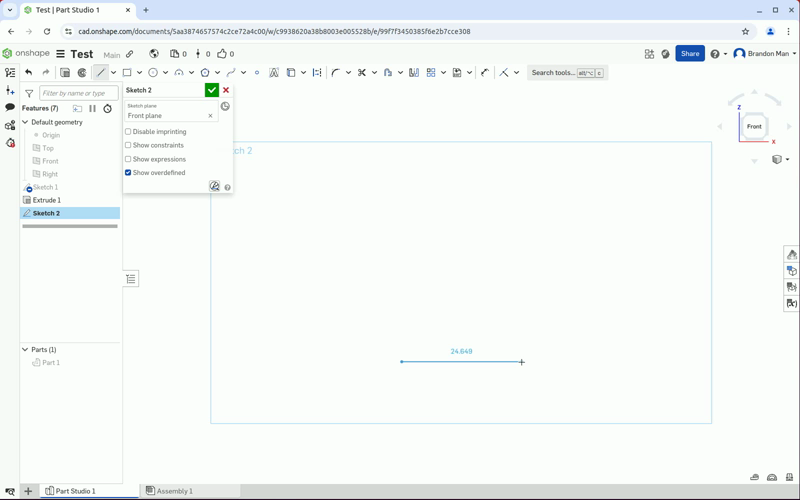
key_down(shift)
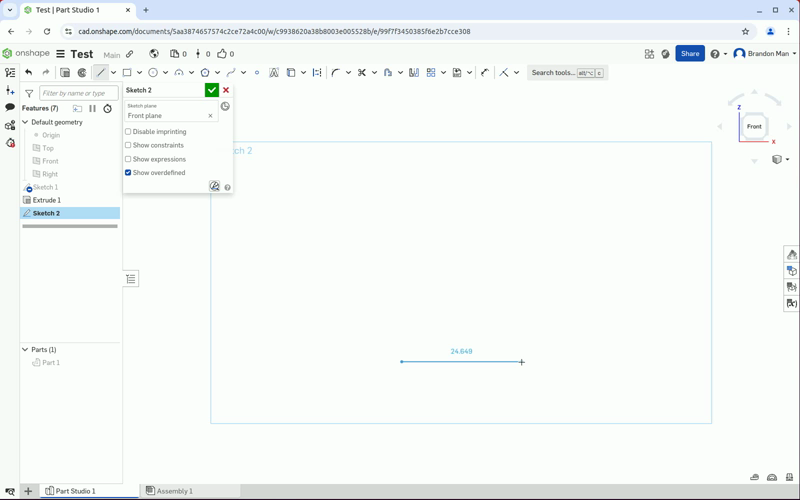
mouse_move(521, 192)
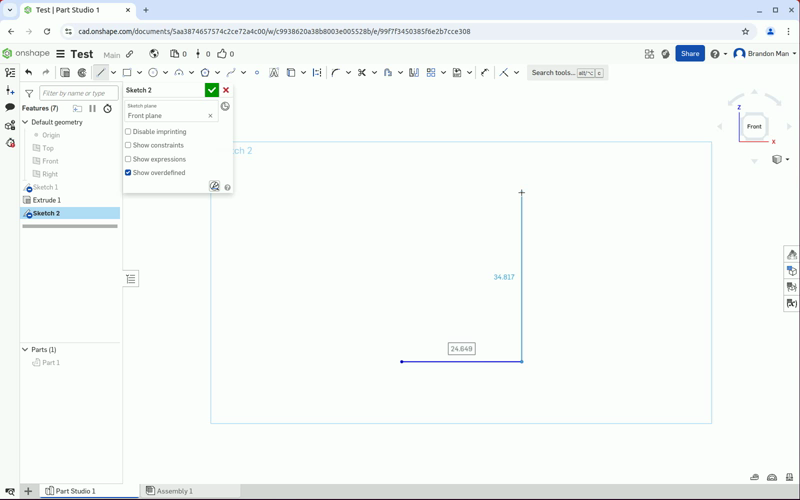
click(521, 192)
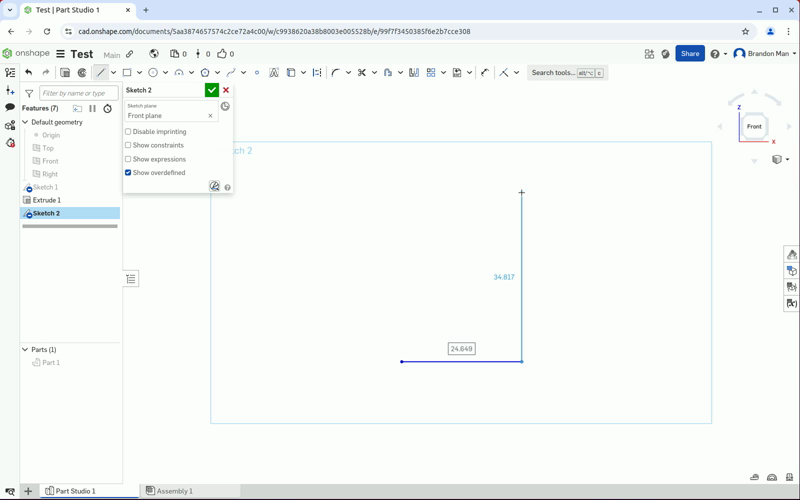
key_up(shift)
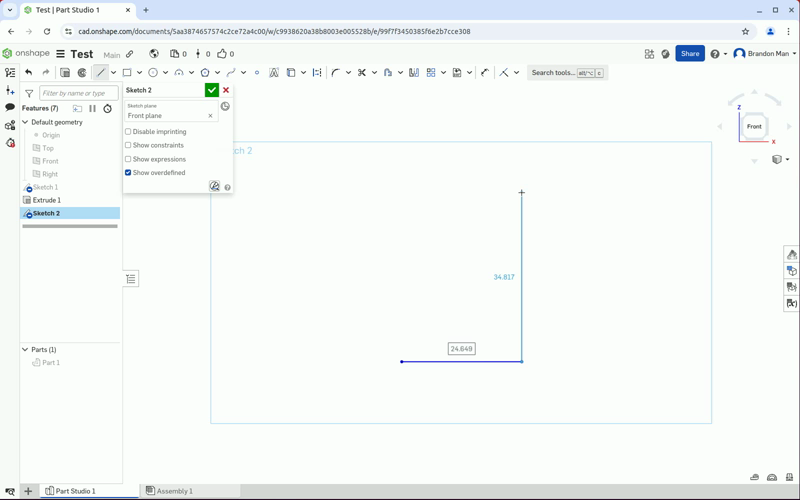
key_down(shift)
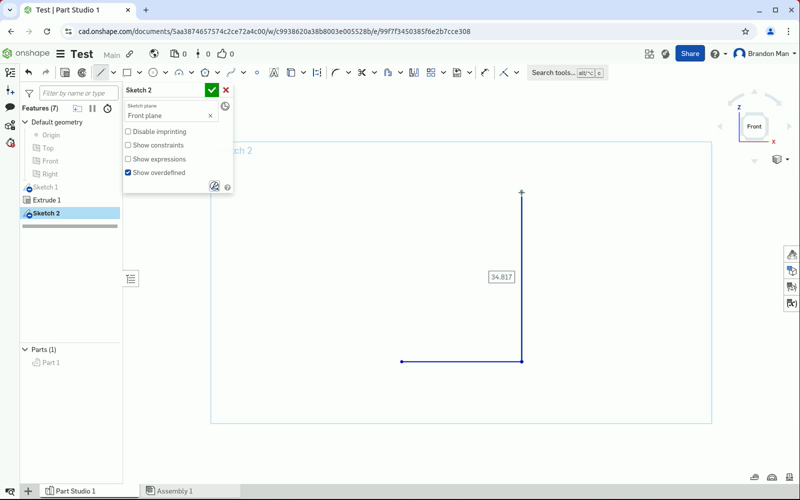
mouse_move(401, 192)
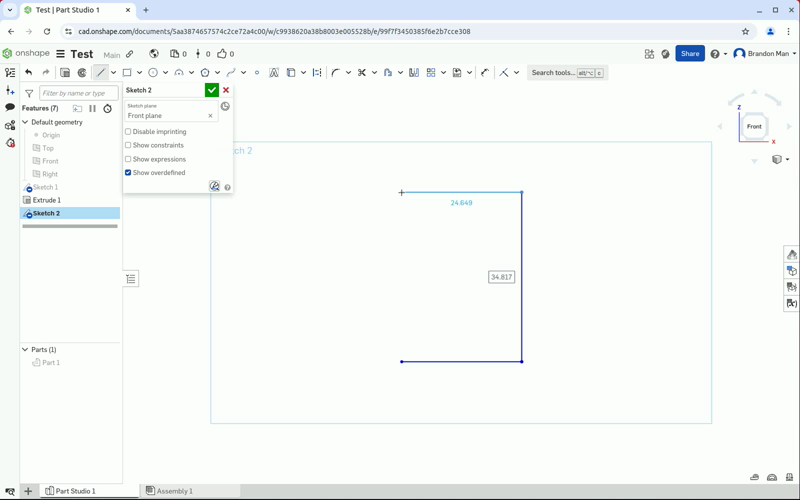
click(401, 192)
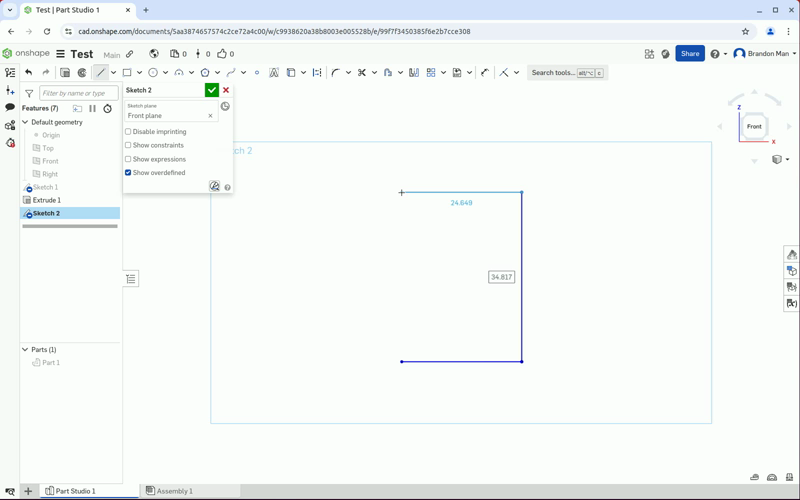
key_up(shift)
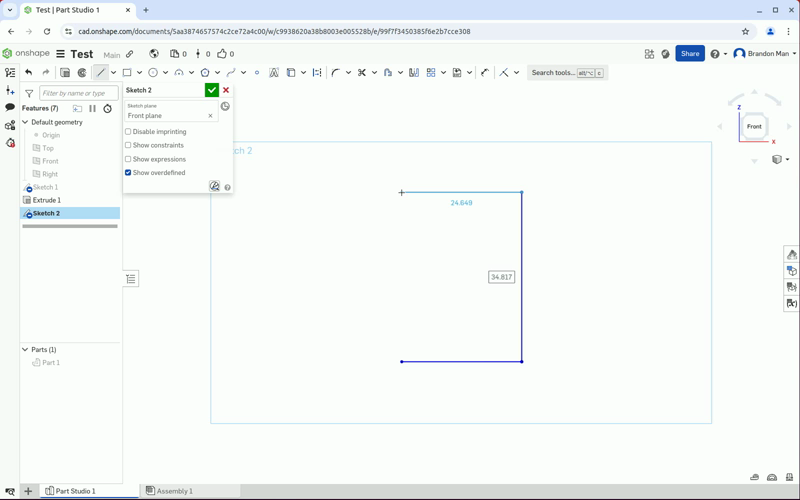
key_down(shift)
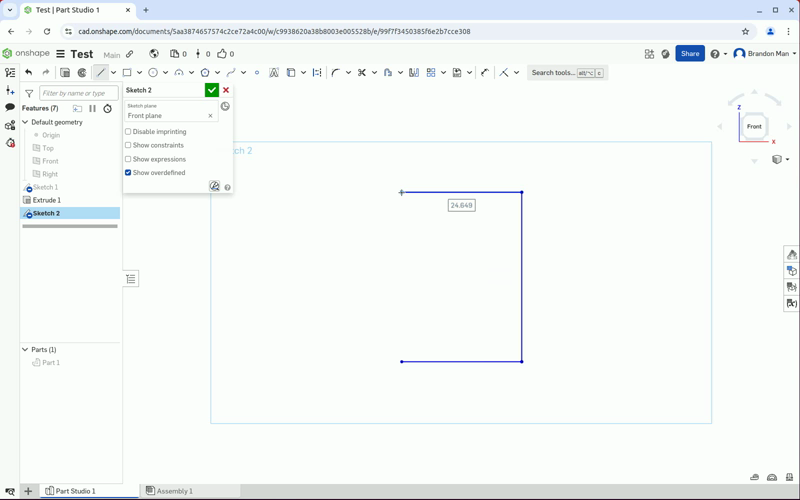
mouse_move(401, 361)
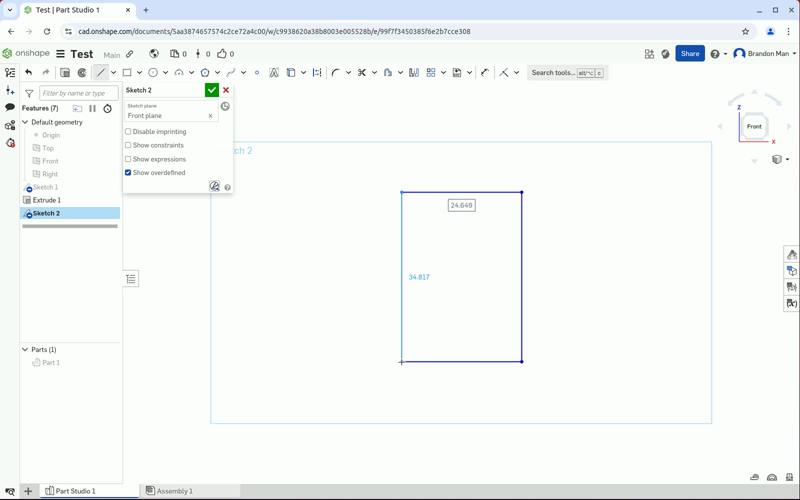
key_up(shift)
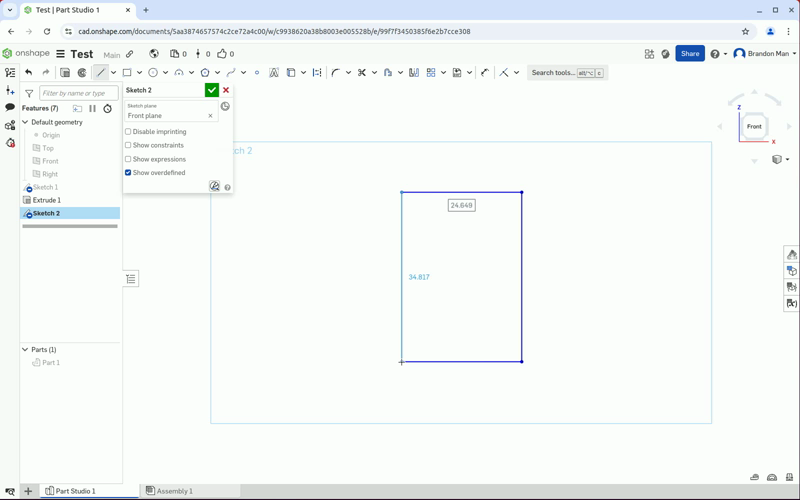
click(401, 361)
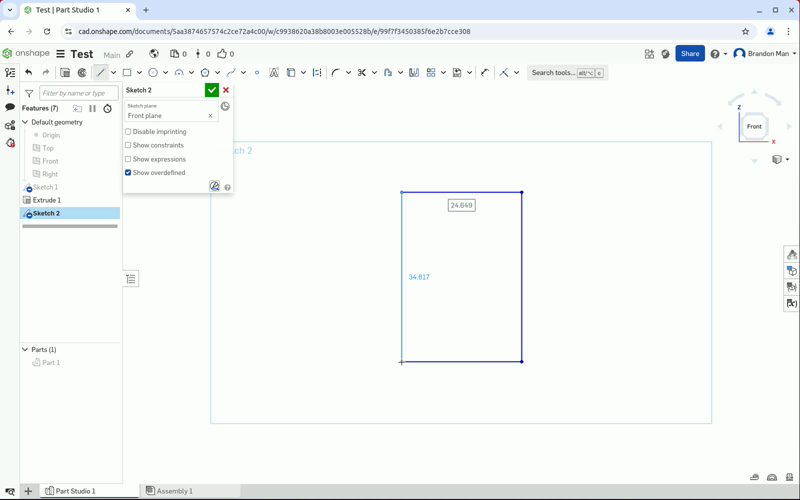
key(esc)
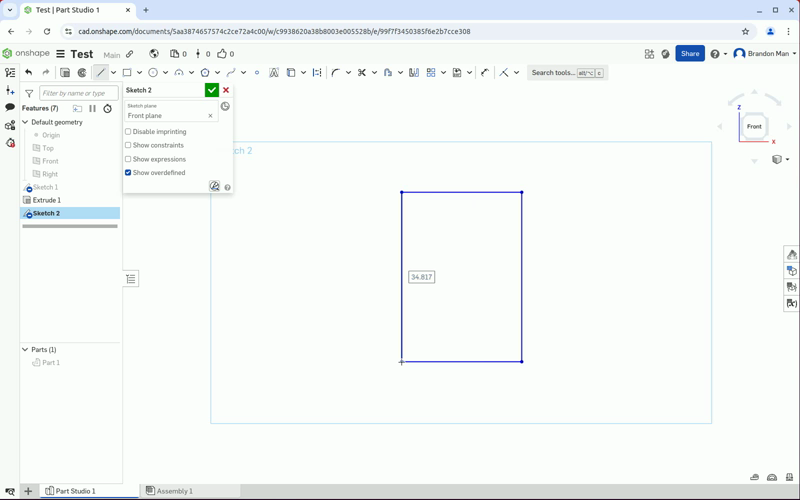
key(l)
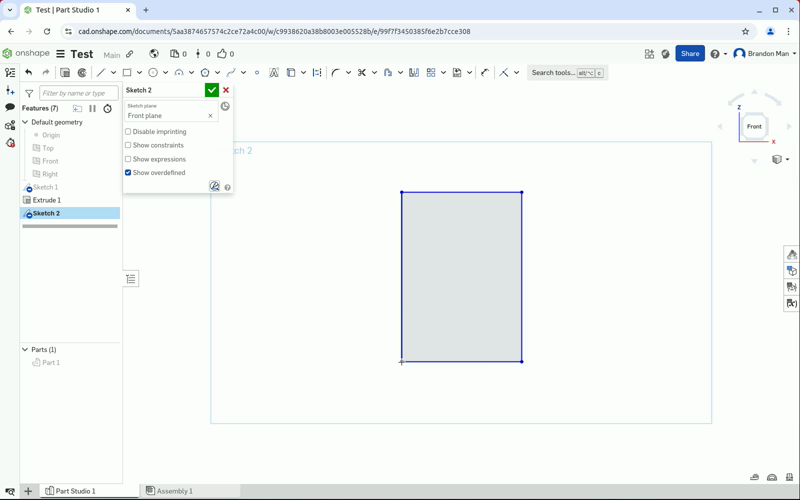
key_down(shift)
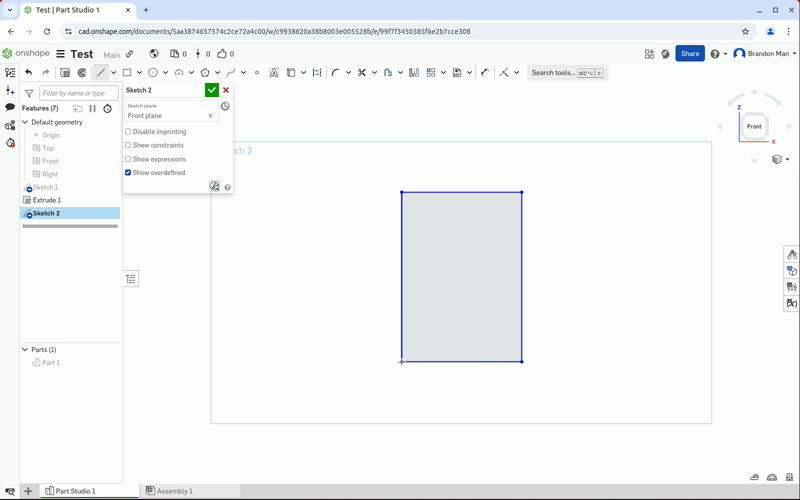
mouse_move(416, 307)
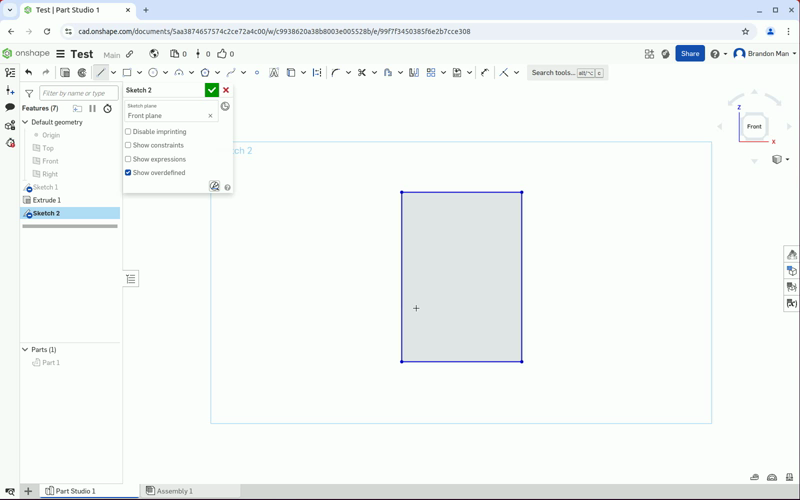
click(416, 307)
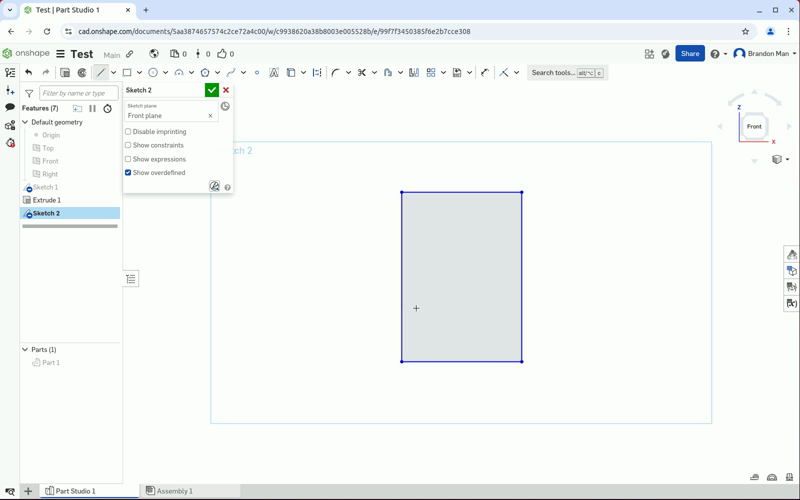
key_up(shift)
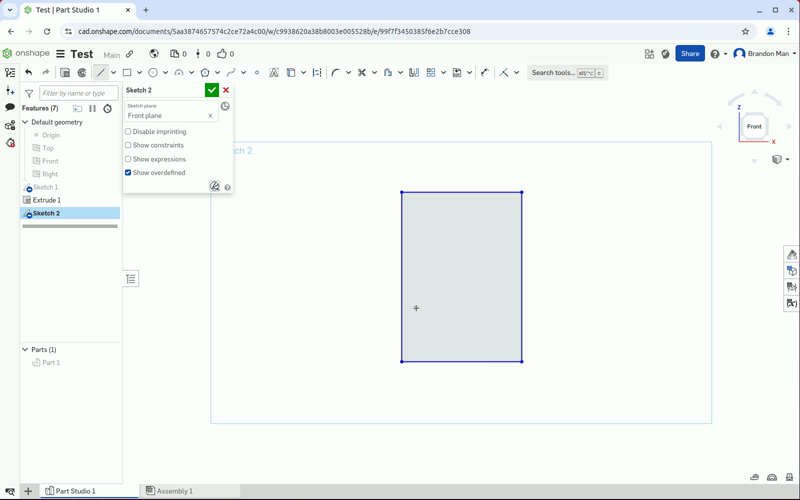
key_down(shift)
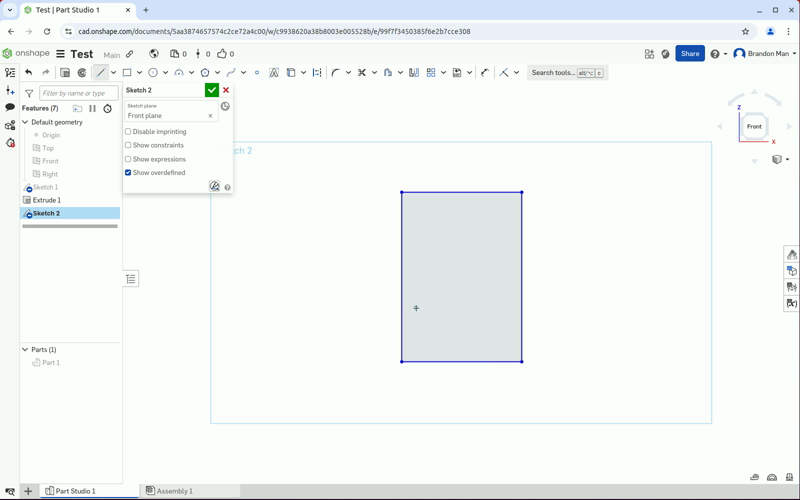
mouse_move(507, 307)
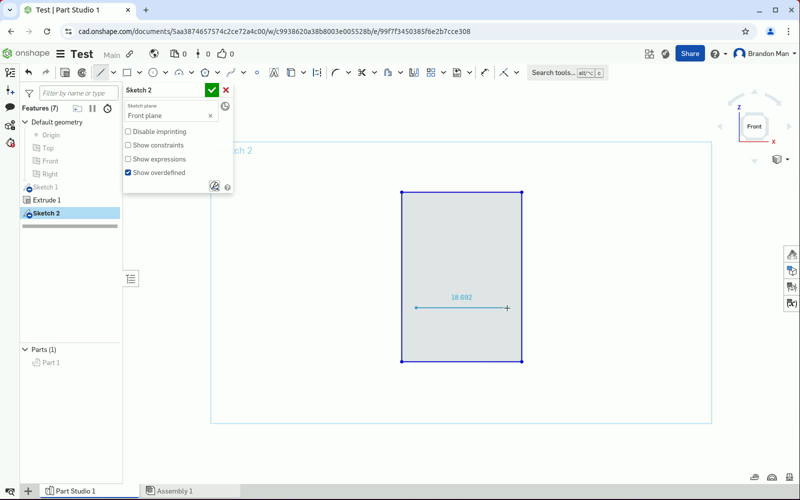
click(507, 307)
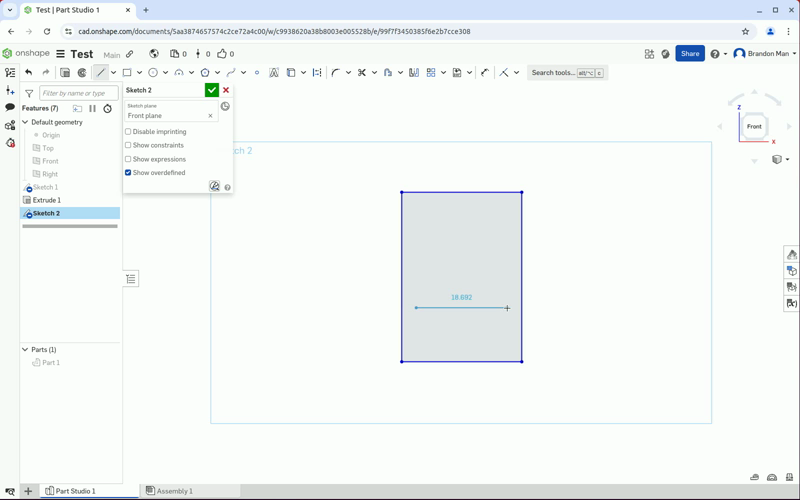
key_up(shift)
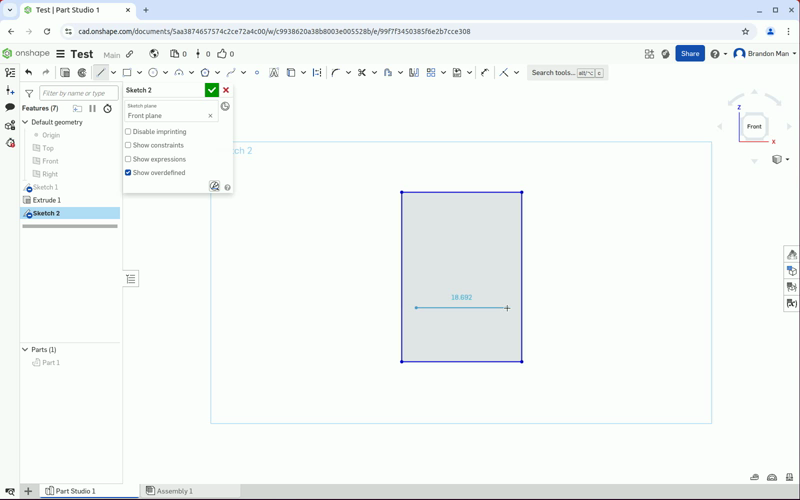
key_down(shift)
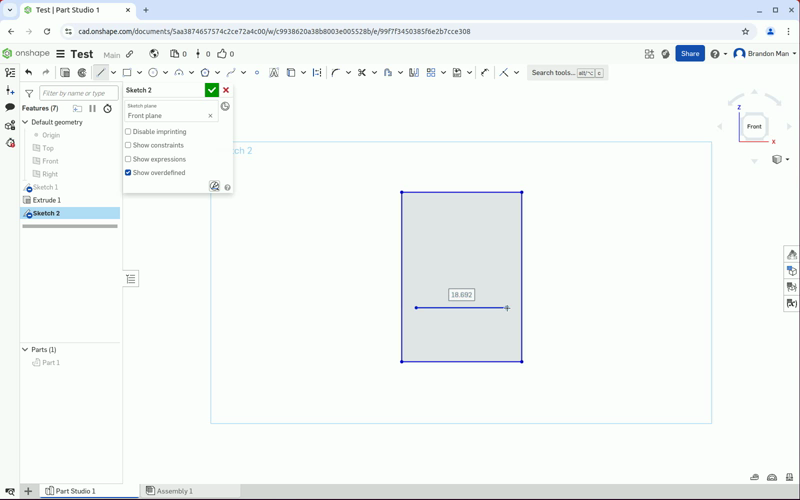
mouse_move(507, 206)
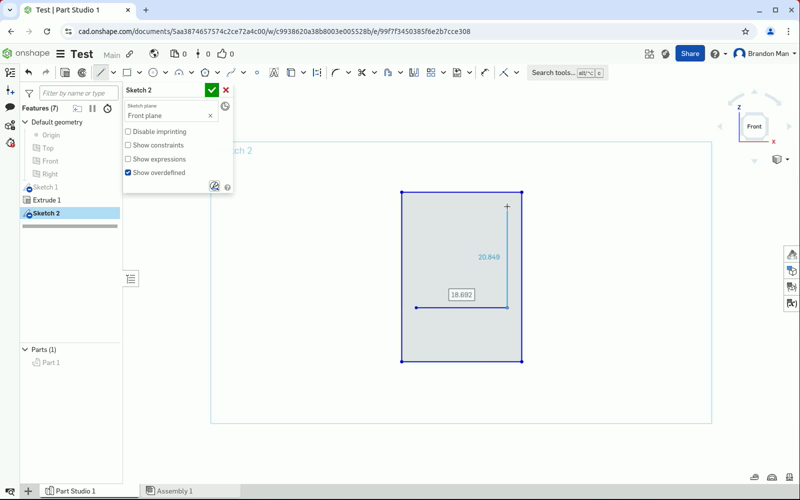
click(507, 206)
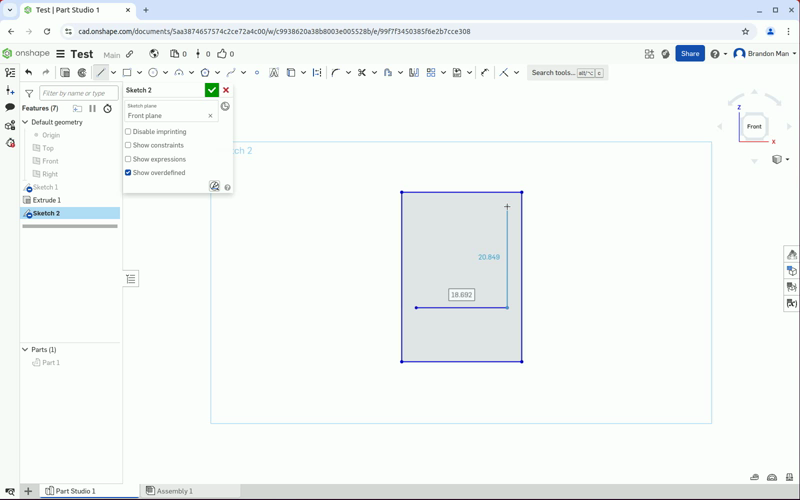
key_up(shift)
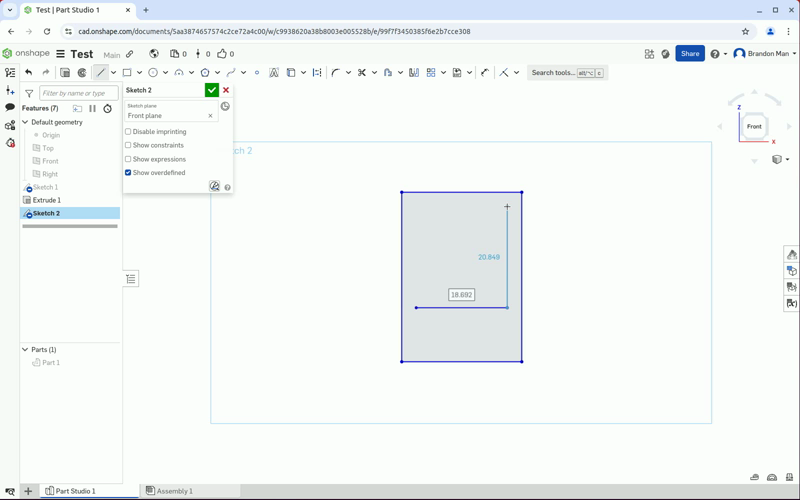
key_down(shift)
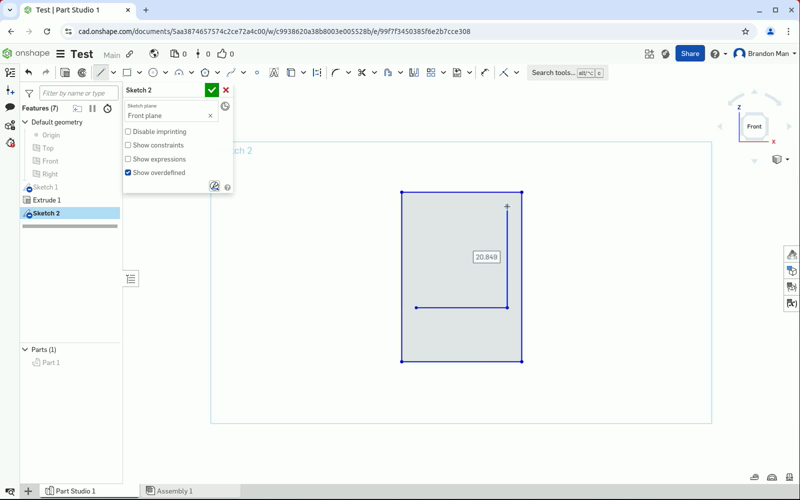
mouse_move(416, 206)
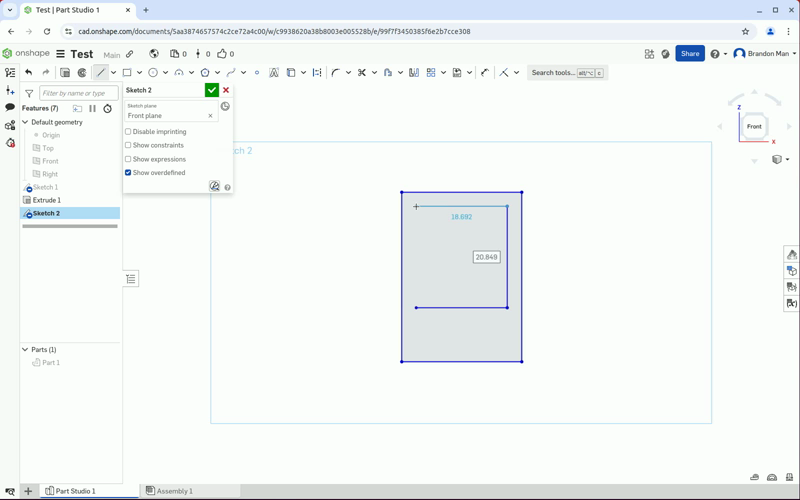
click(416, 206)
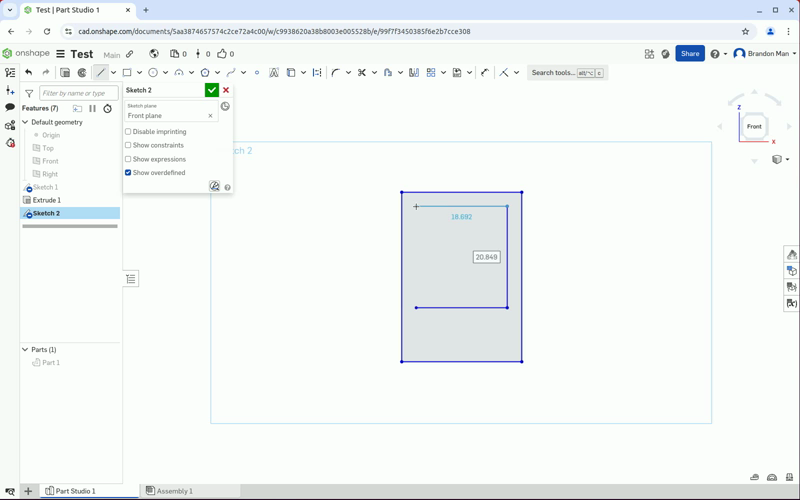
key_up(shift)
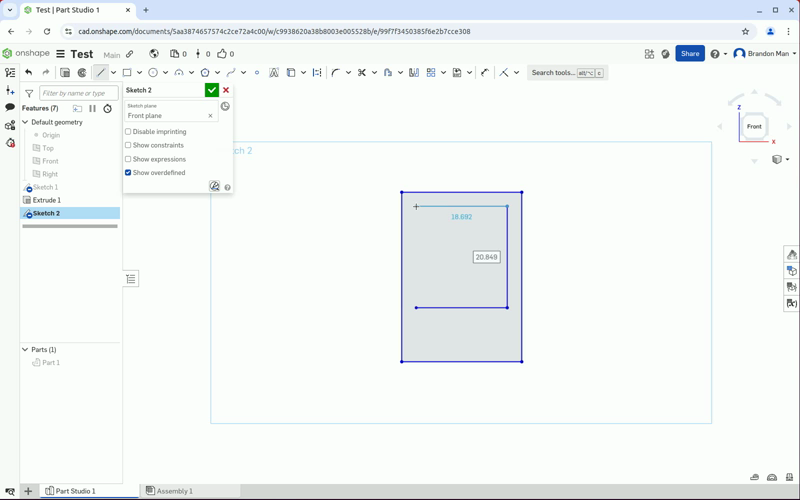
key_down(shift)
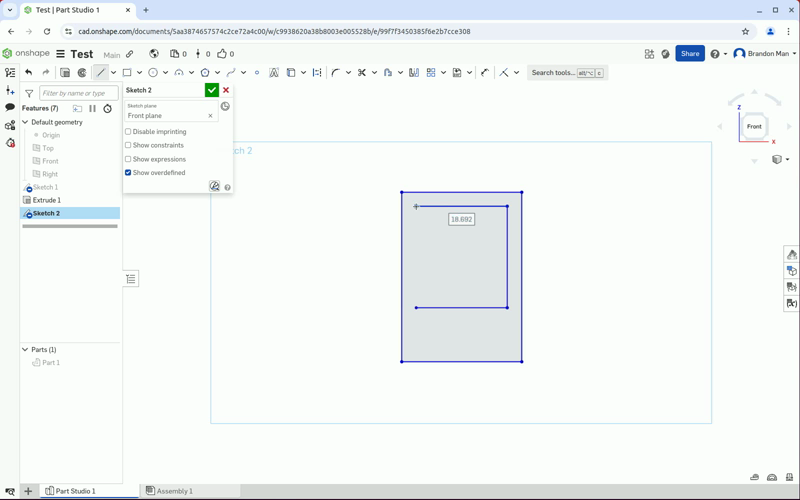
mouse_move(416, 307)
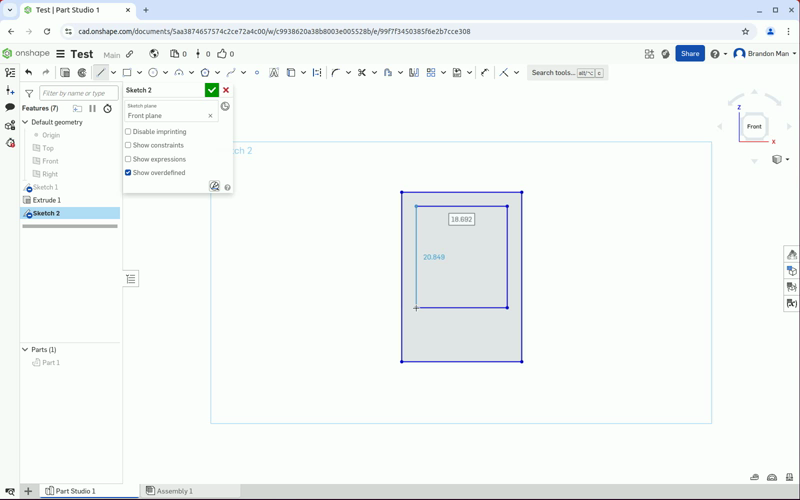
key_up(shift)
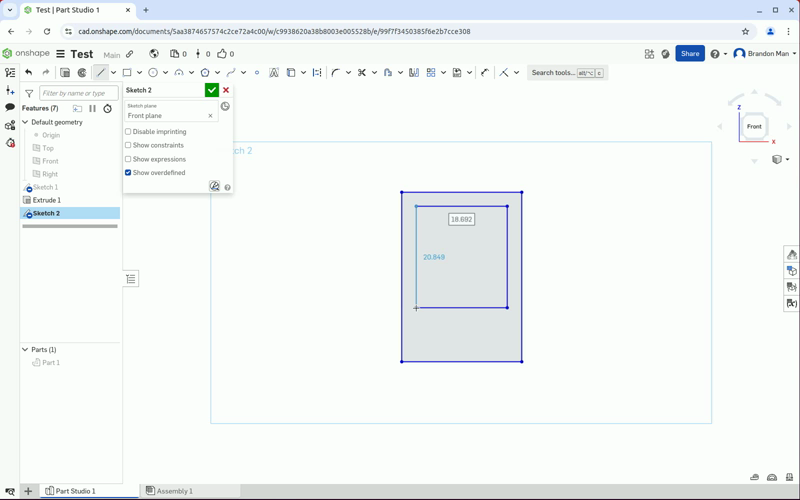
click(416, 307)
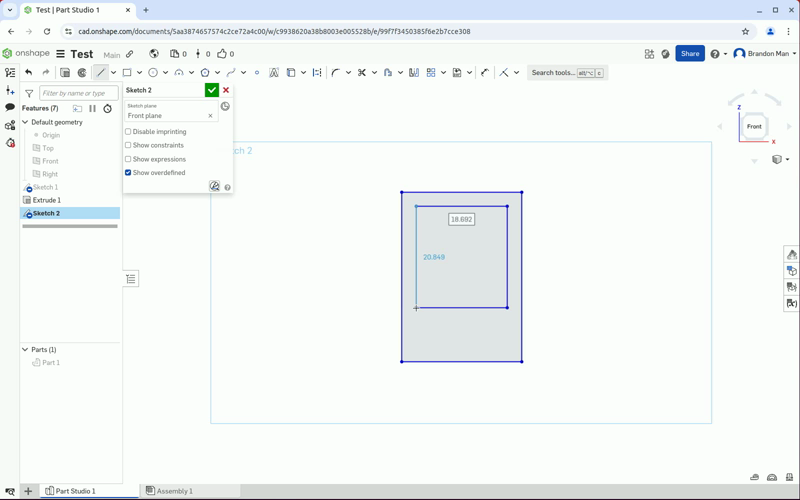
key(esc)
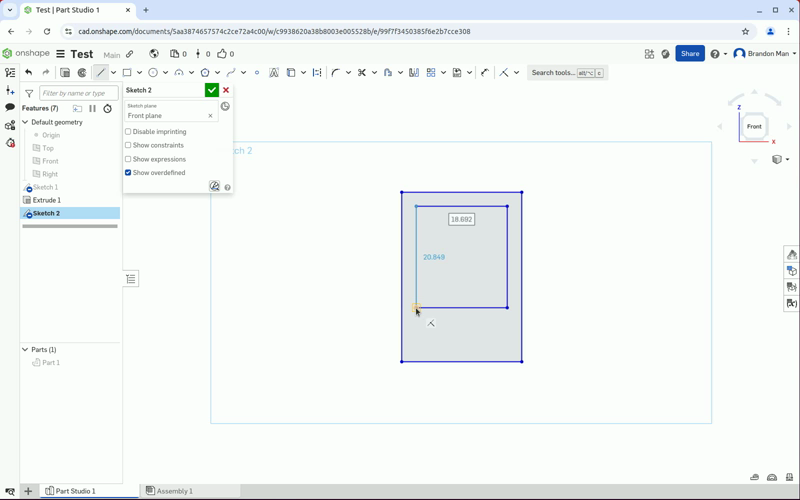
key(l)
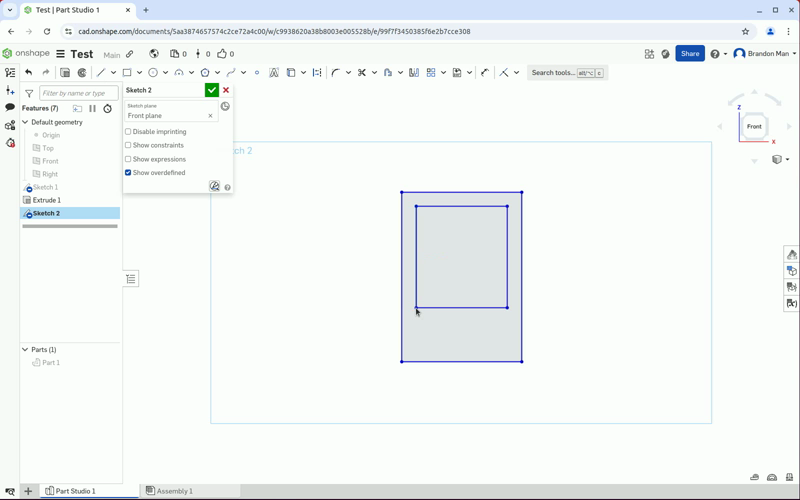
key_down(shift)
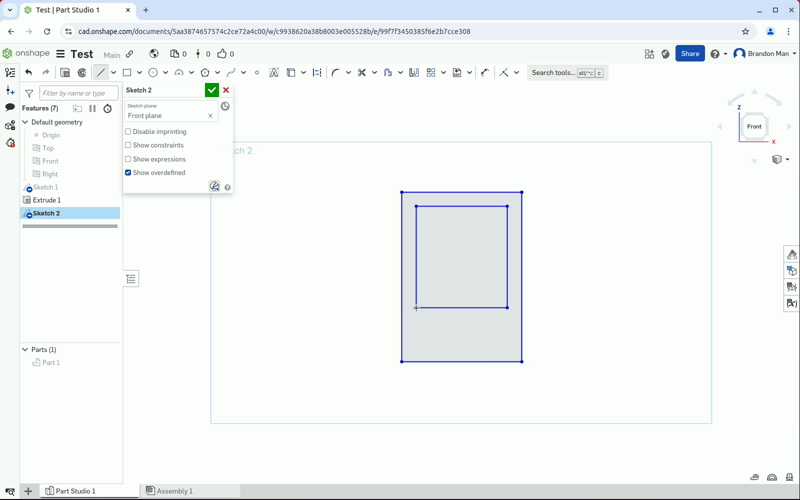
mouse_move(434, 347)
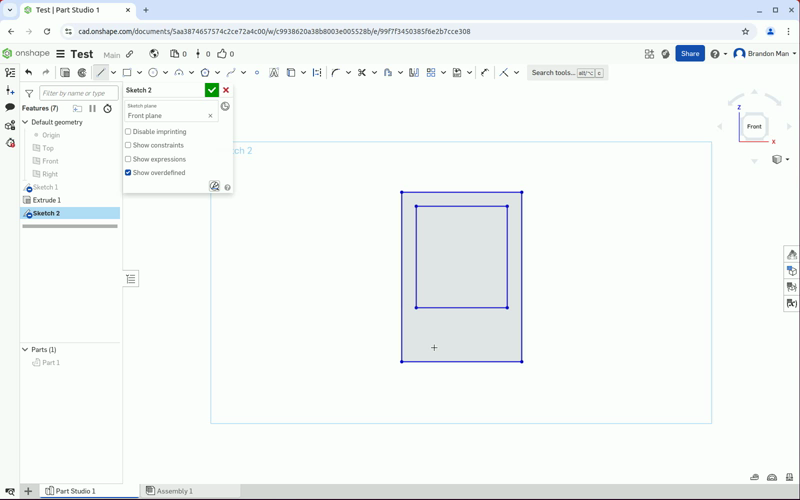
click(434, 347)
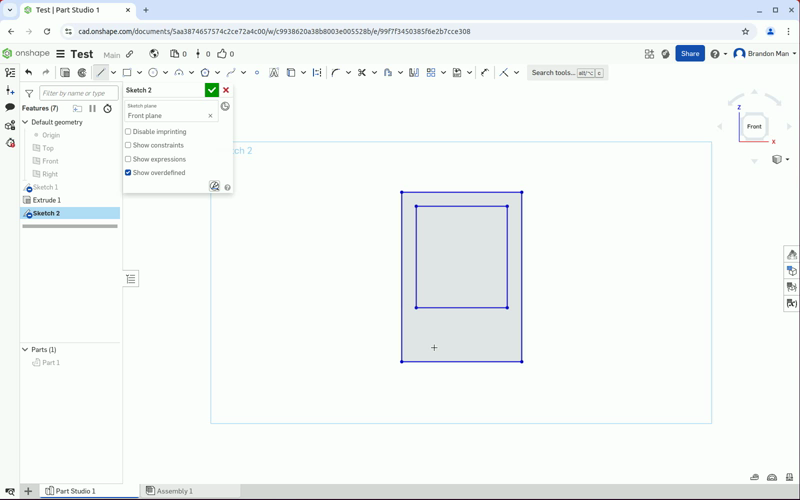
key_up(shift)
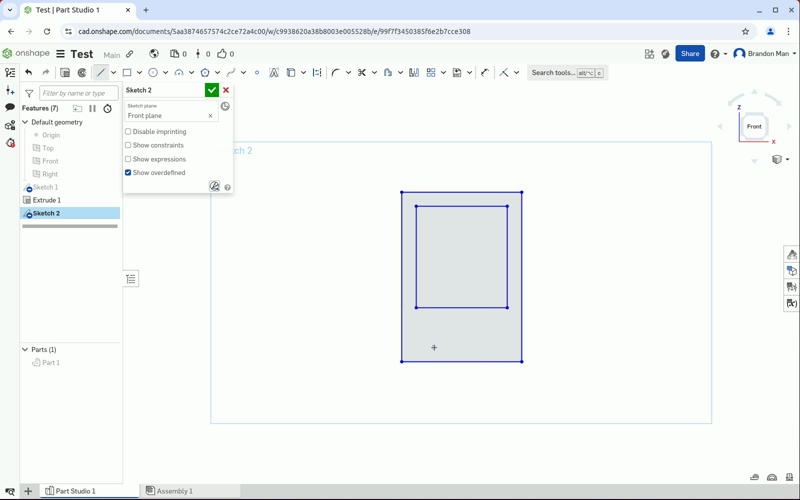
key_down(shift)
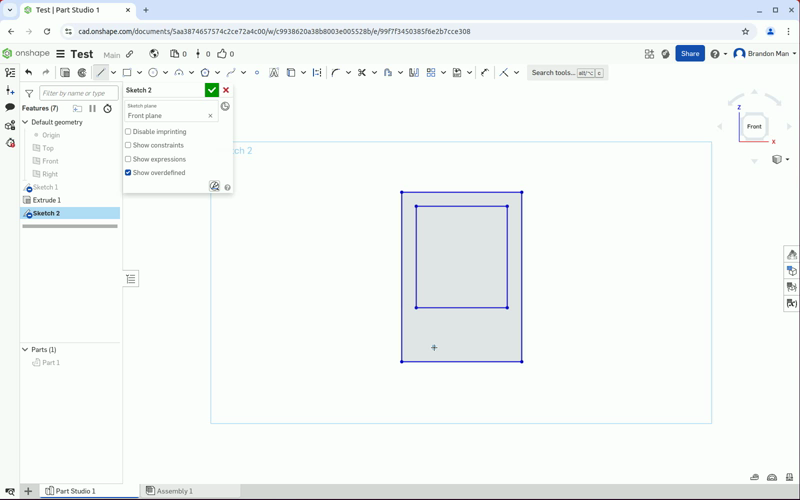
mouse_move(464, 347)
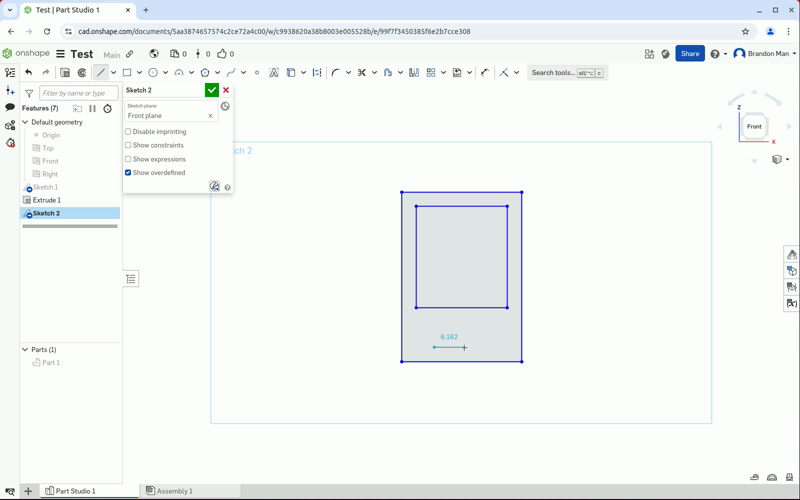
mouse_move(489, 347)
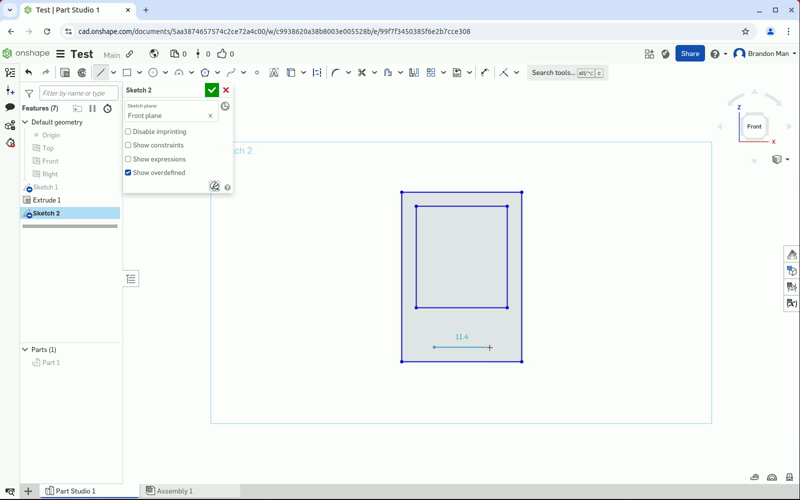
click(489, 347)
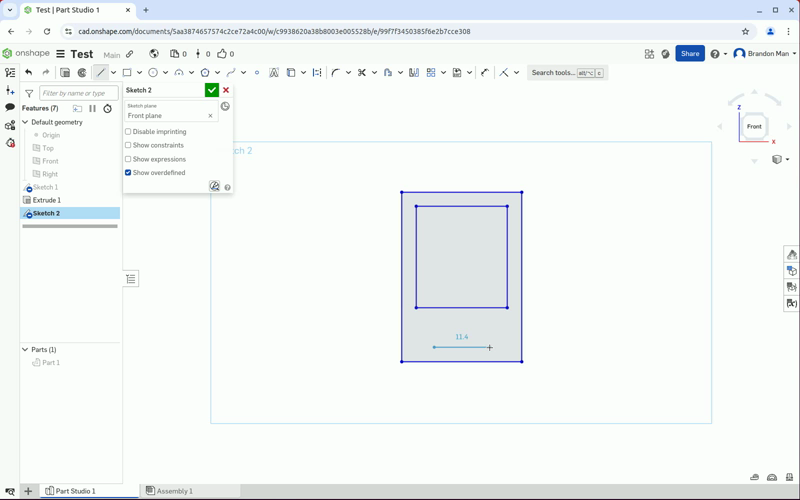
key_up(shift)
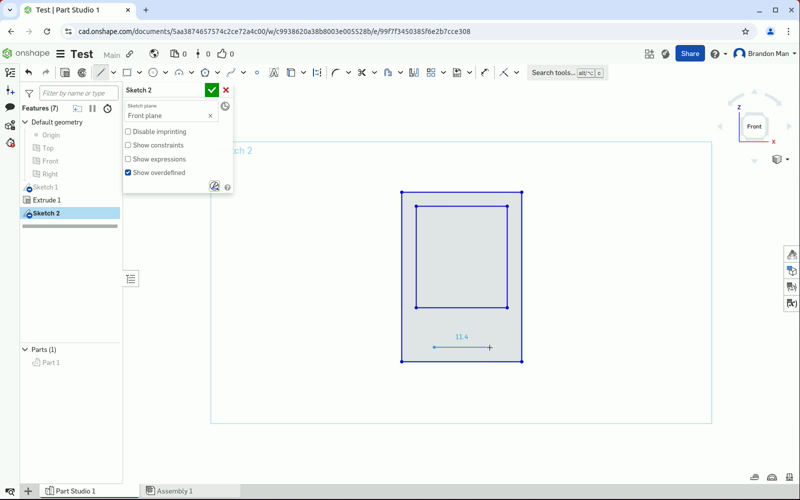
key_down(shift)
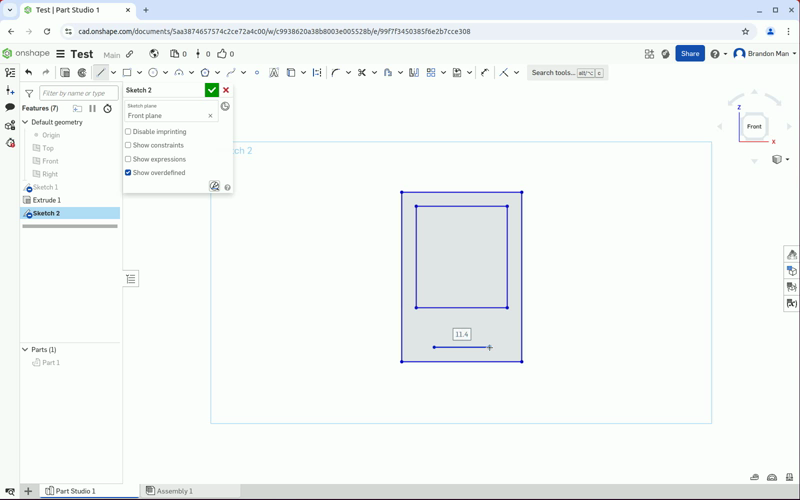
mouse_move(519, 347)
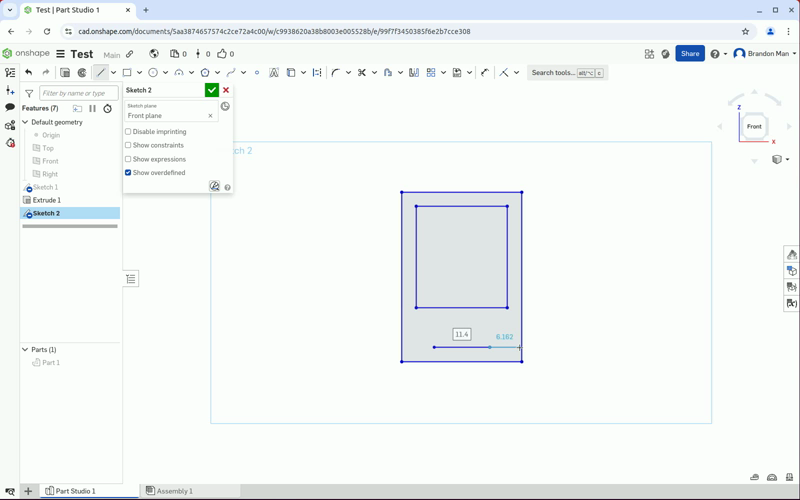
mouse_move(489, 322)
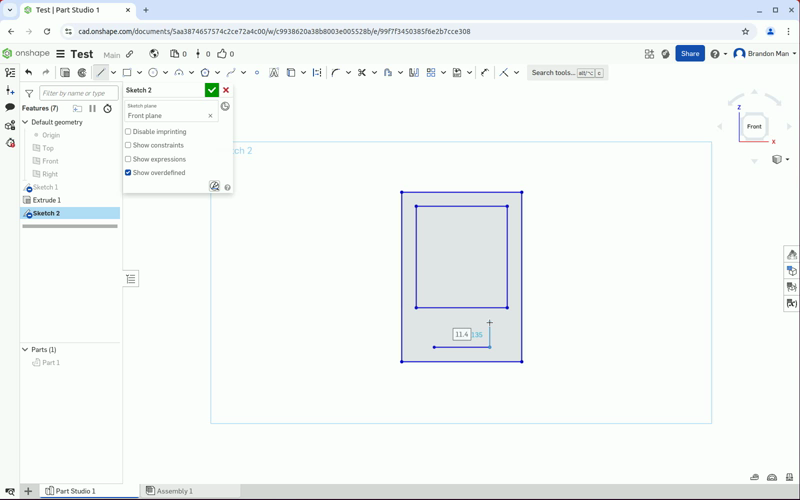
click(489, 322)
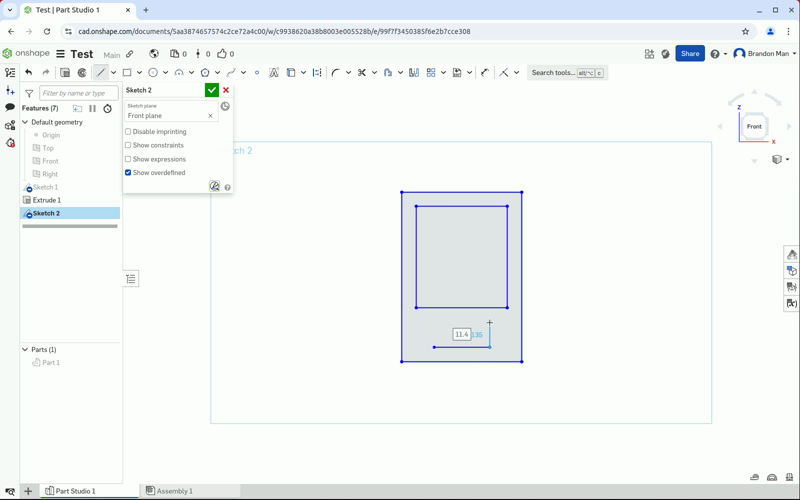
key_up(shift)
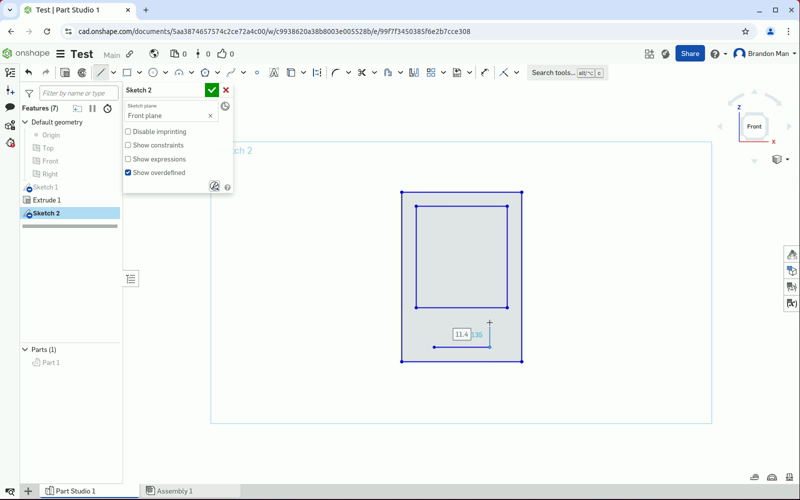
key_down(shift)
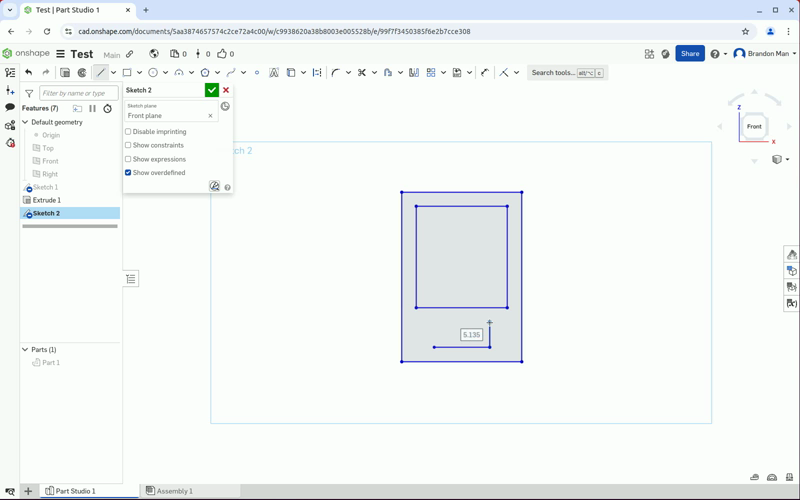
mouse_move(519, 322)
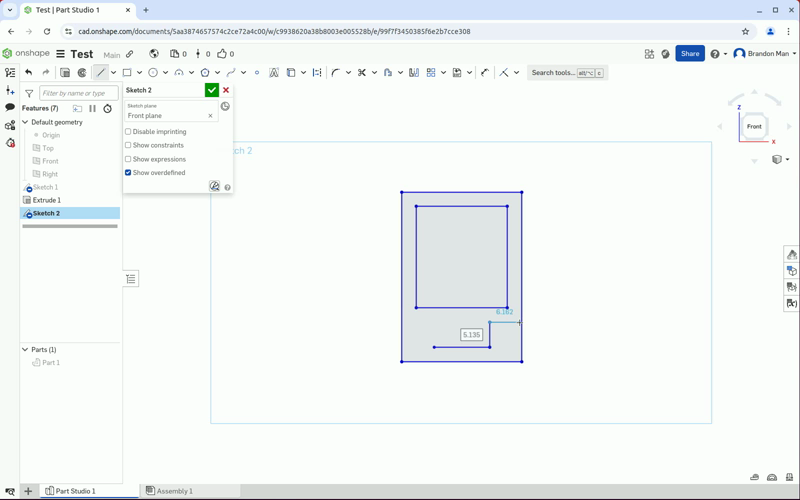
mouse_move(434, 322)
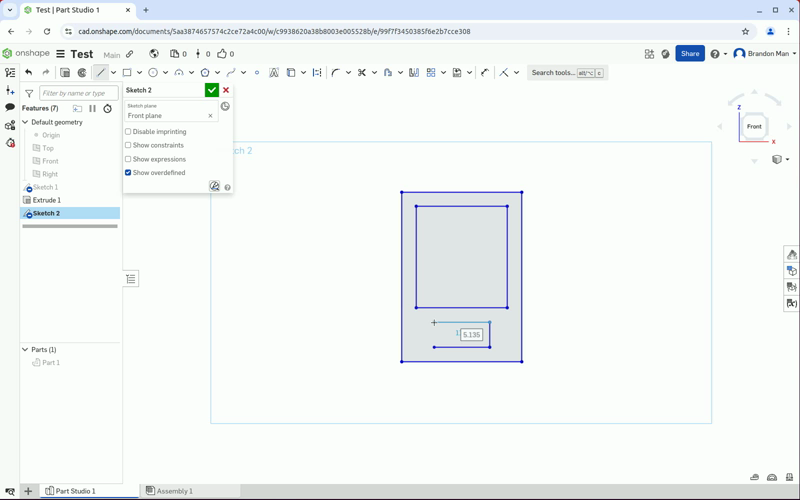
click(434, 322)
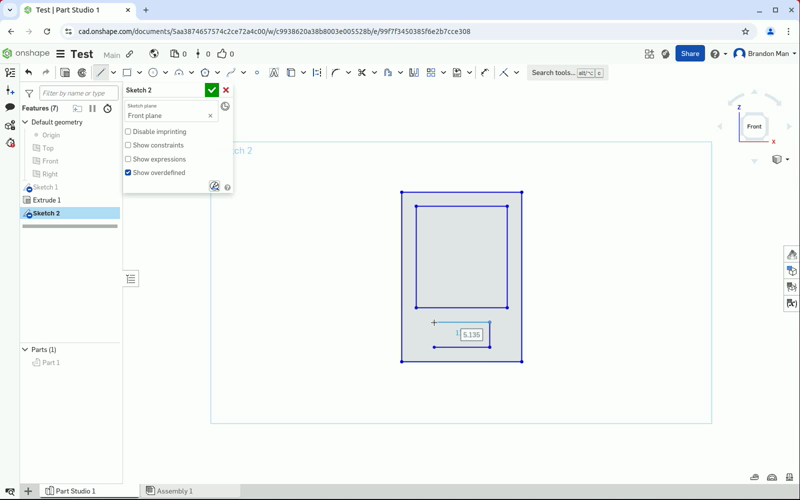
key_up(shift)
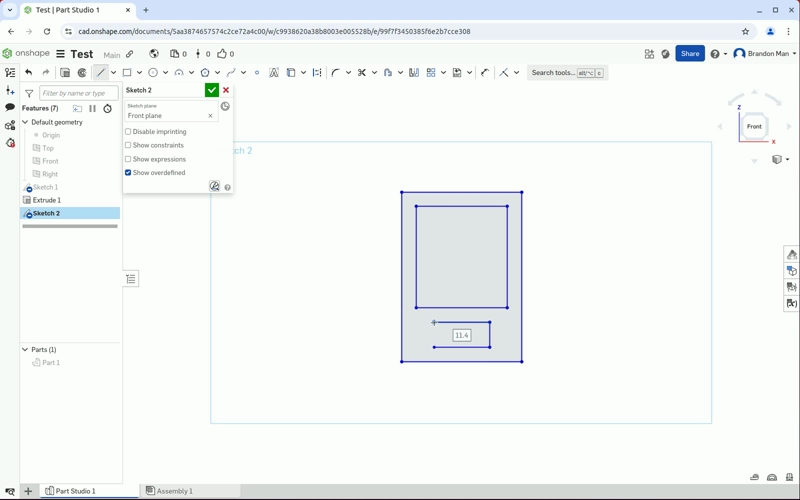
mouse_move(464, 322)
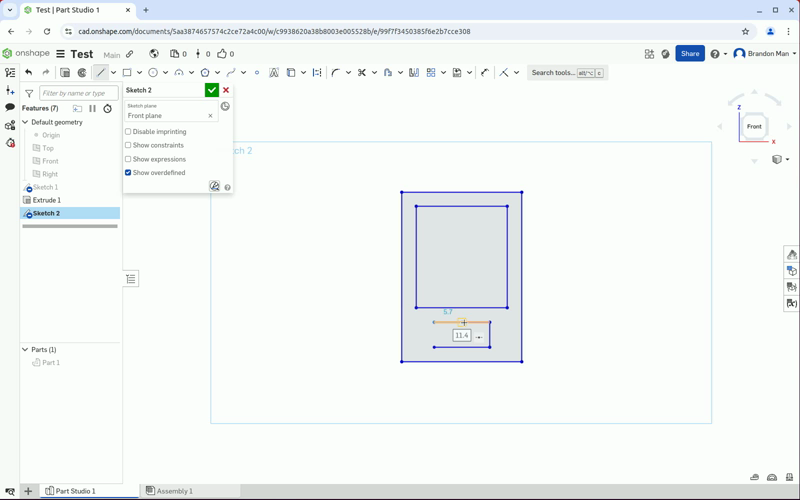
key_down(shift)
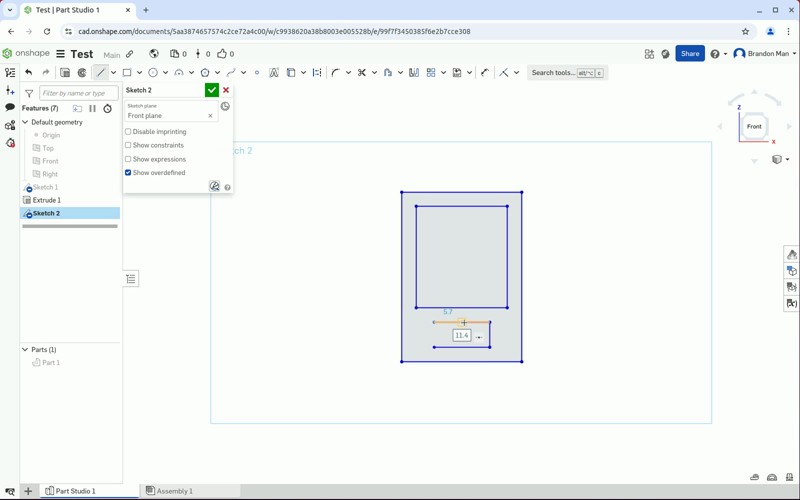
mouse_move(434, 347)
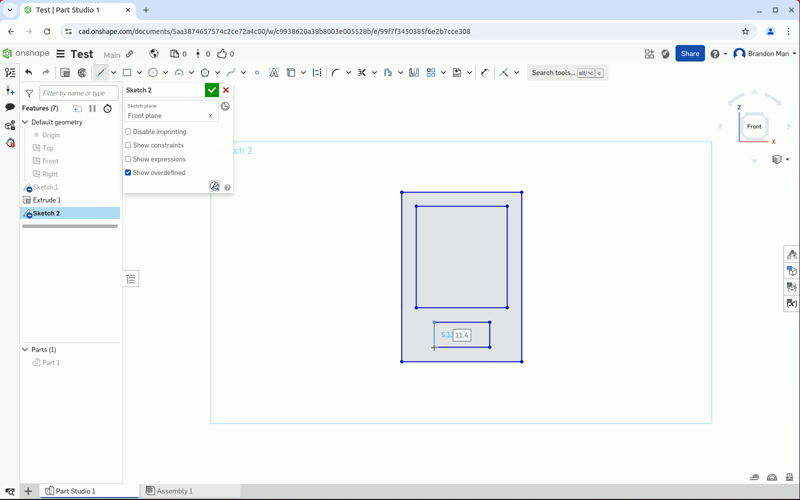
key_up(shift)
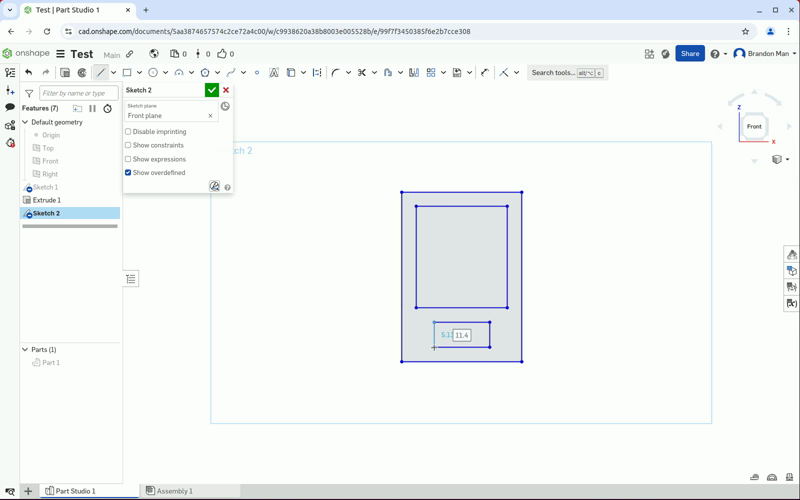
click(434, 347)
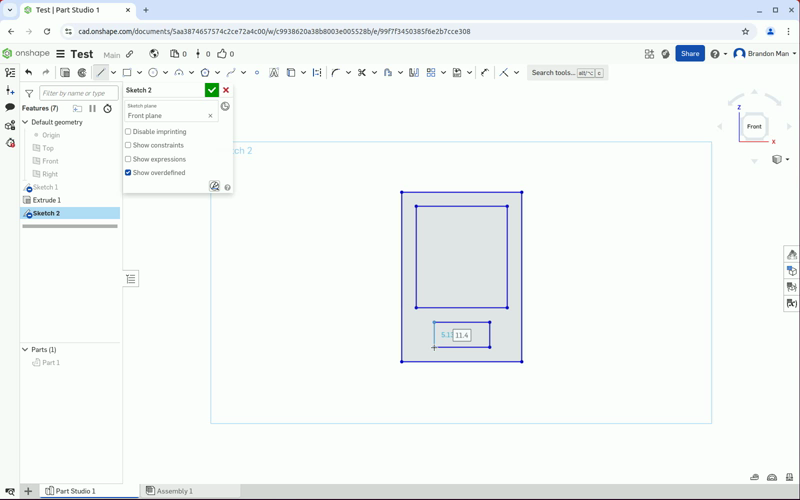
key(esc)
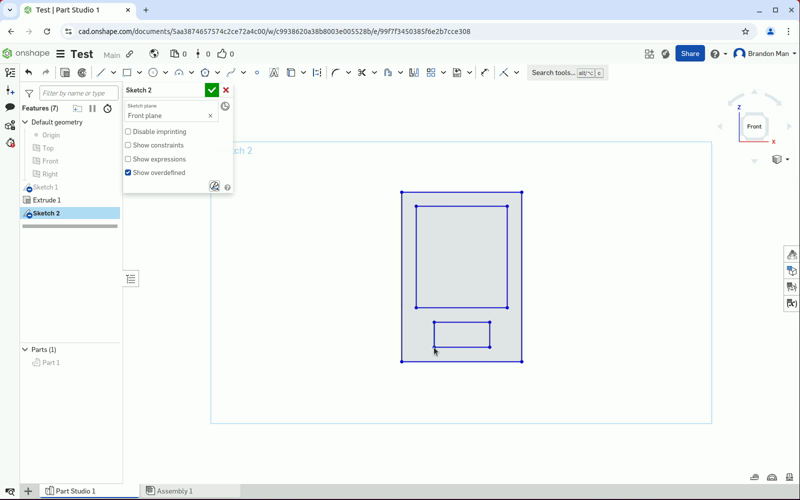
mouse_move(515, 219)
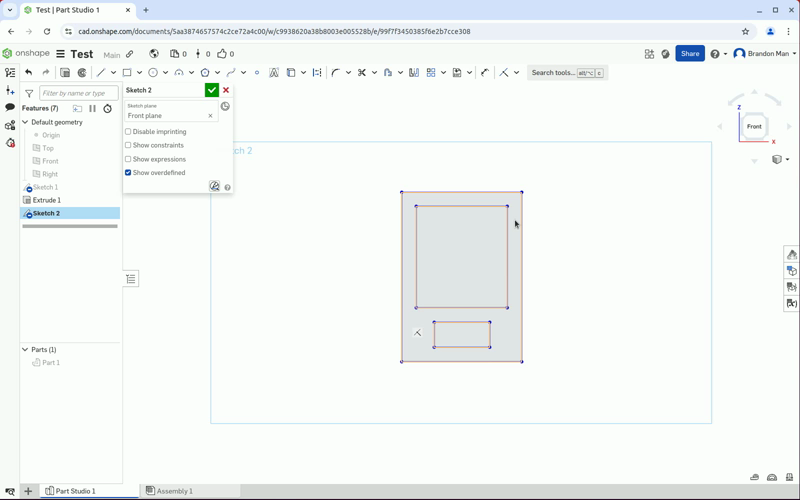
click(515, 219)
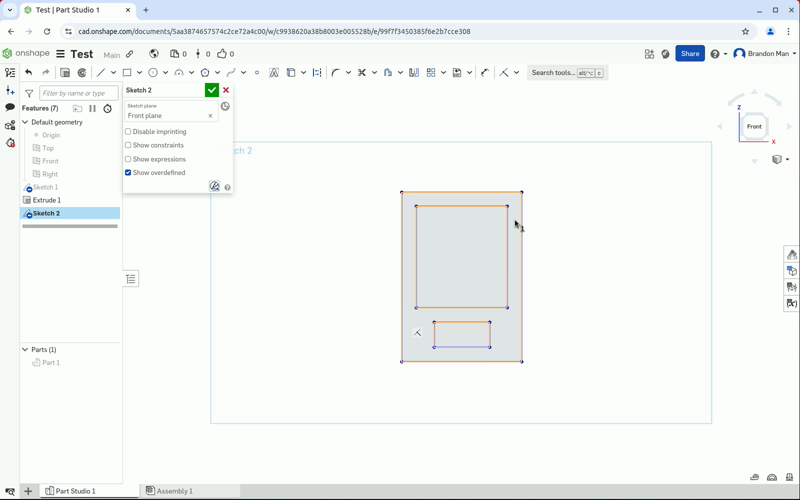
mouse_move(73, 352)
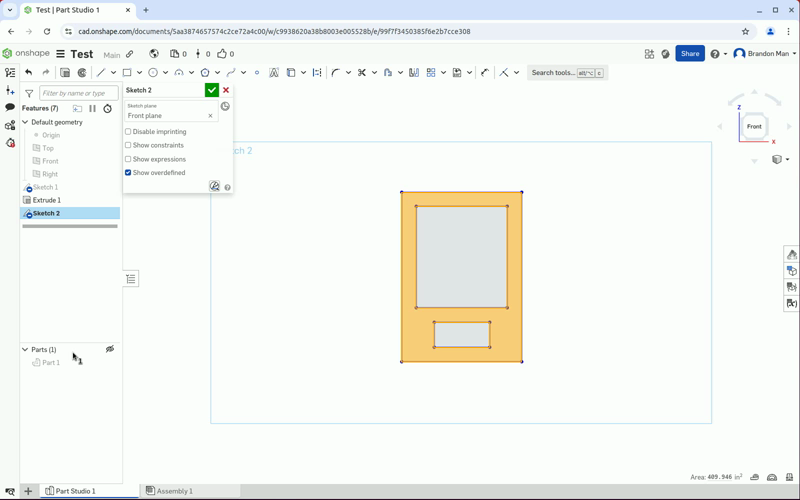
key(shift+y)
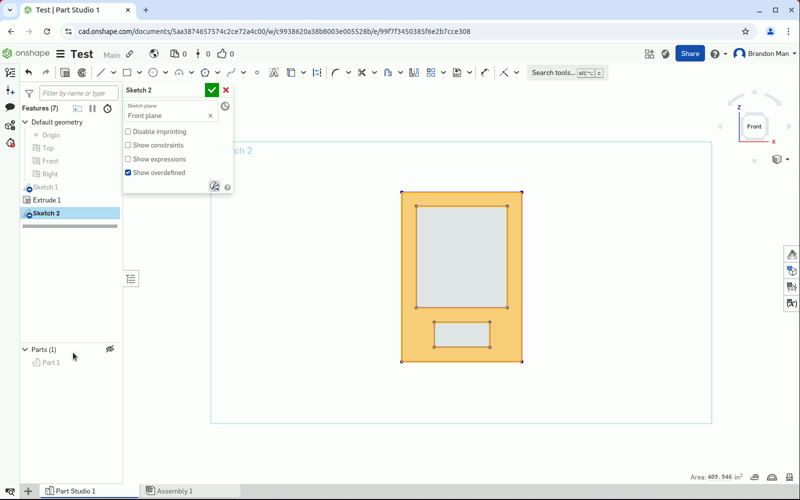
key(shift+e)
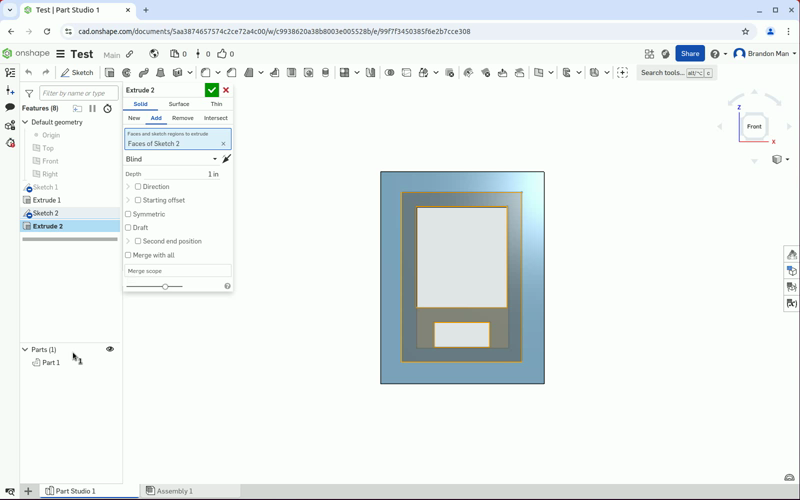
mouse_move(143, 106)
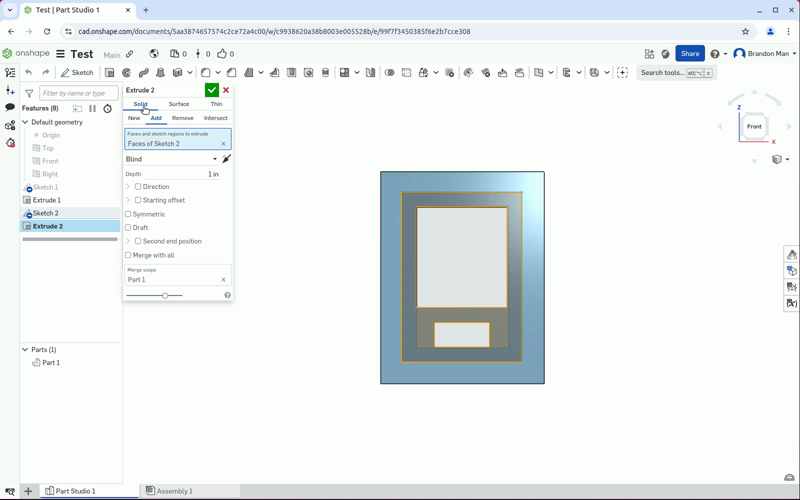
click(143, 106)
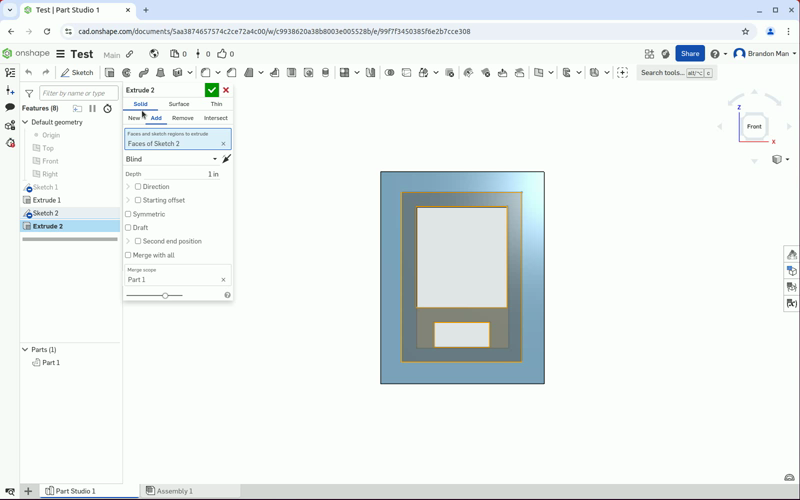
mouse_move(137, 120)
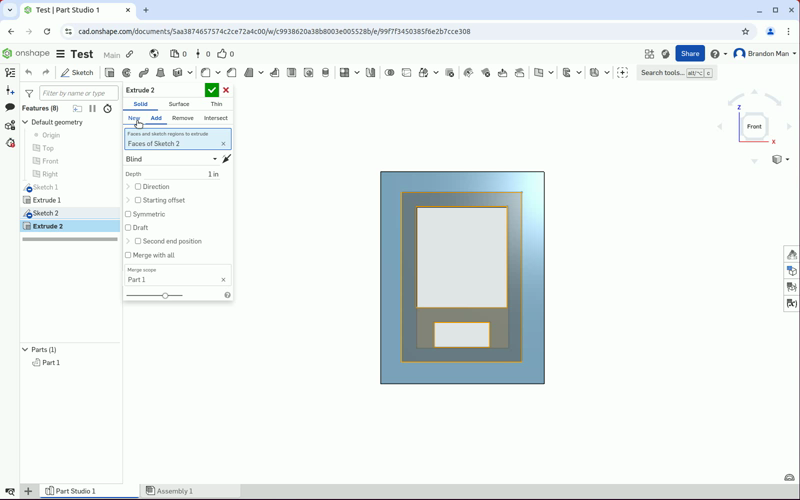
click(137, 120)
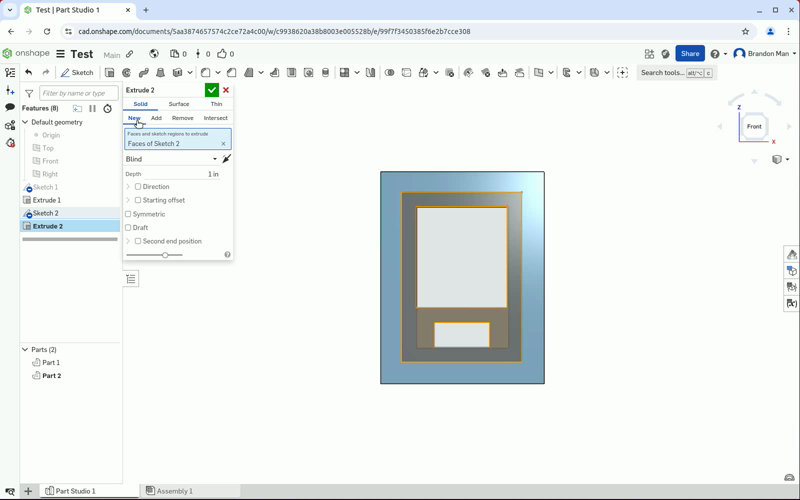
key(tab, 4)
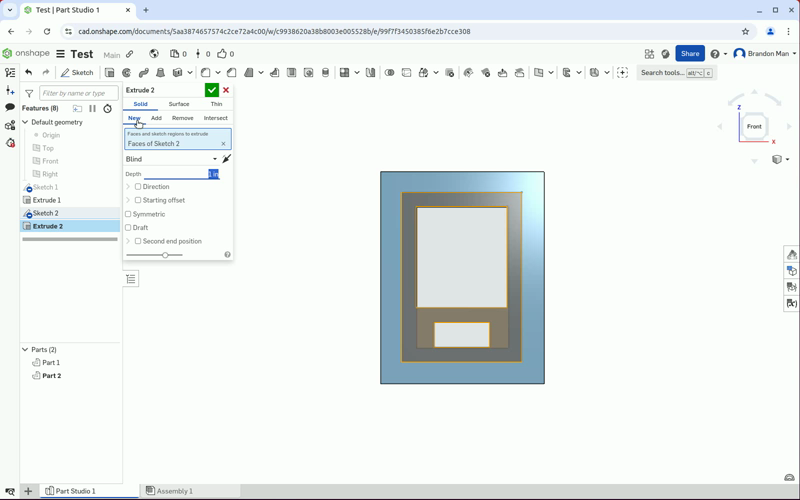
text(0.241)
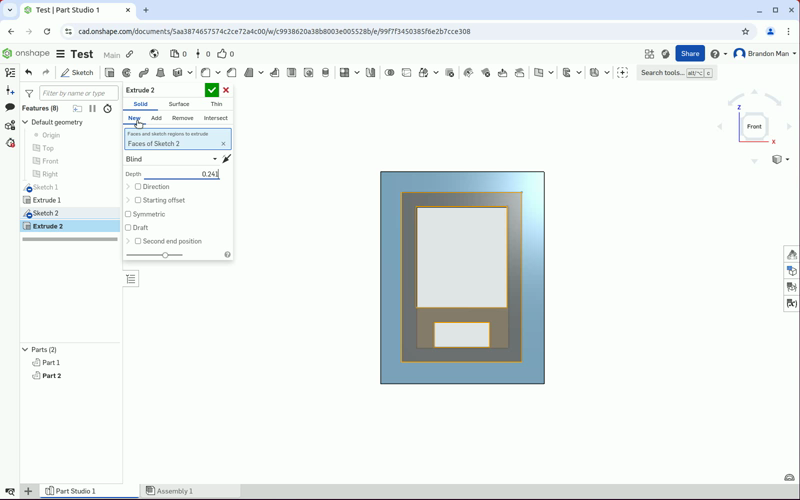
key(enter)
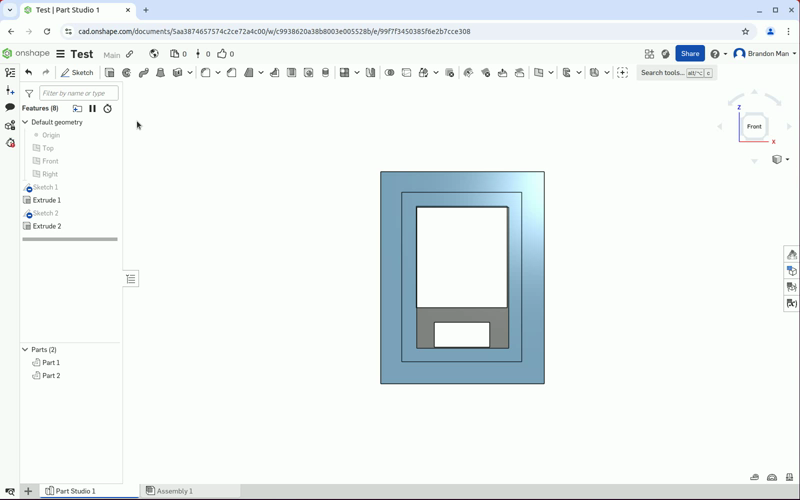
key(shift+h)
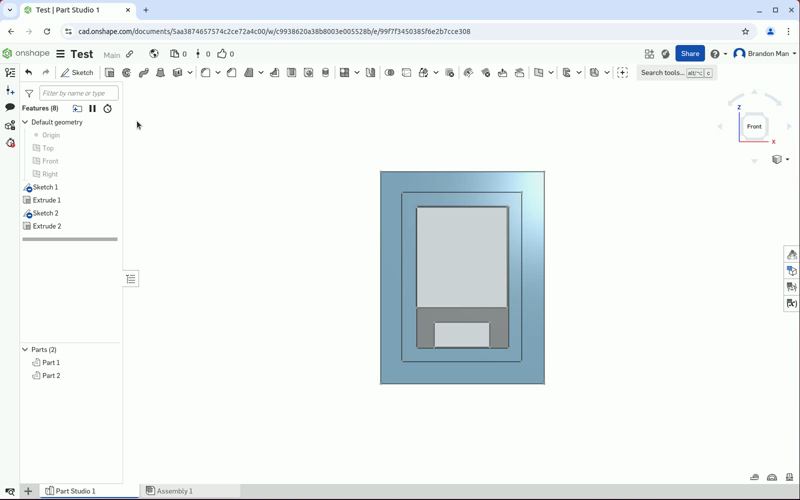
key(shift+h)
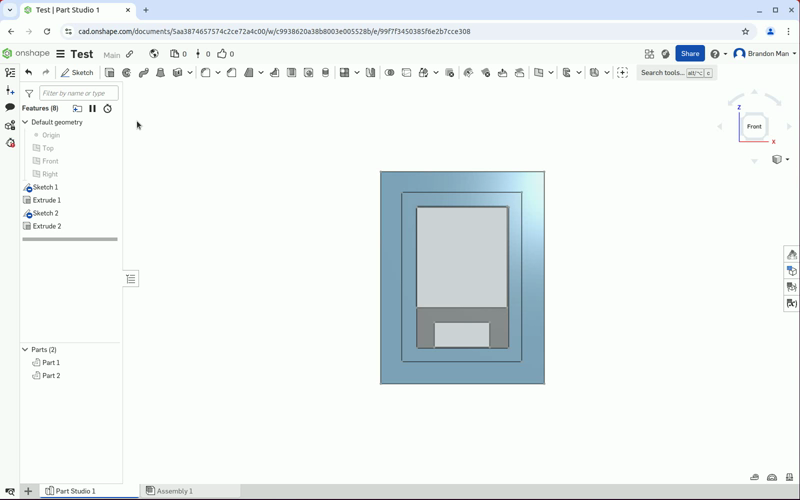
key(shift+7)
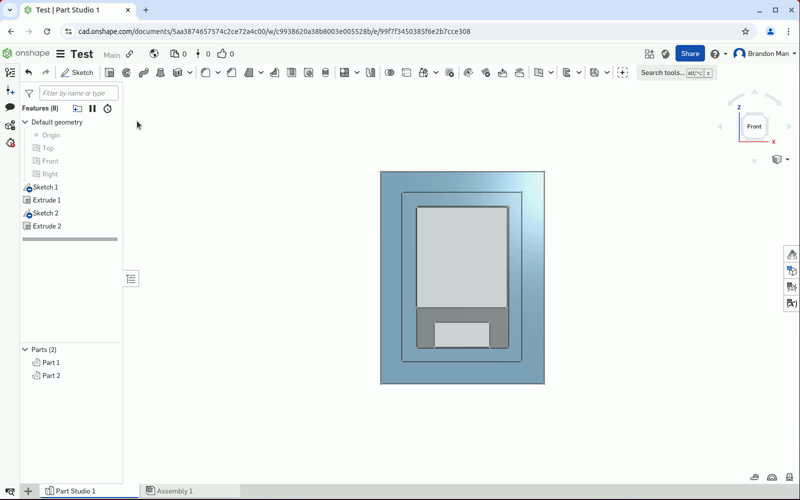
key(left, 2)
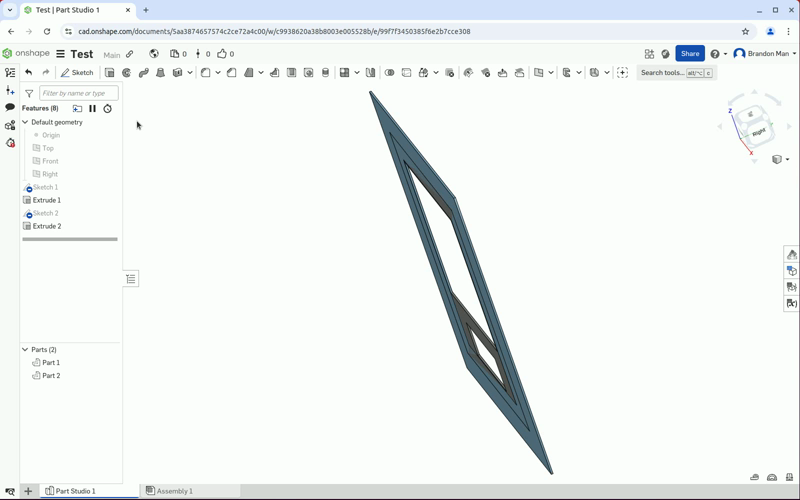
key(down, 2)
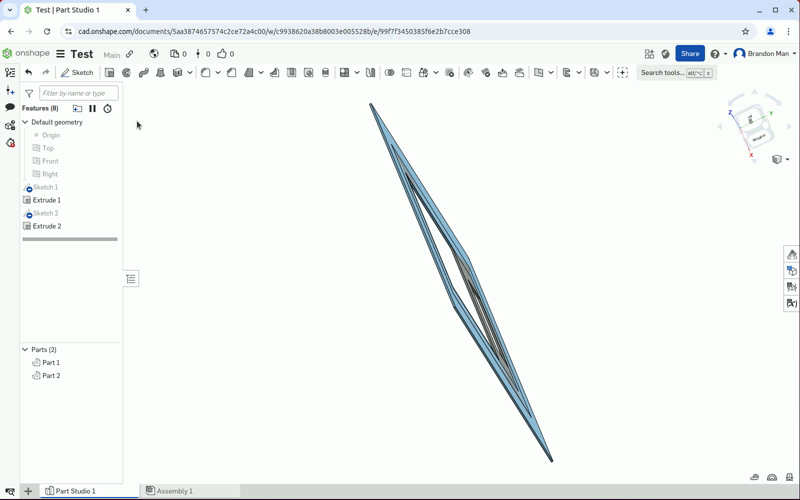
key(up, 2)
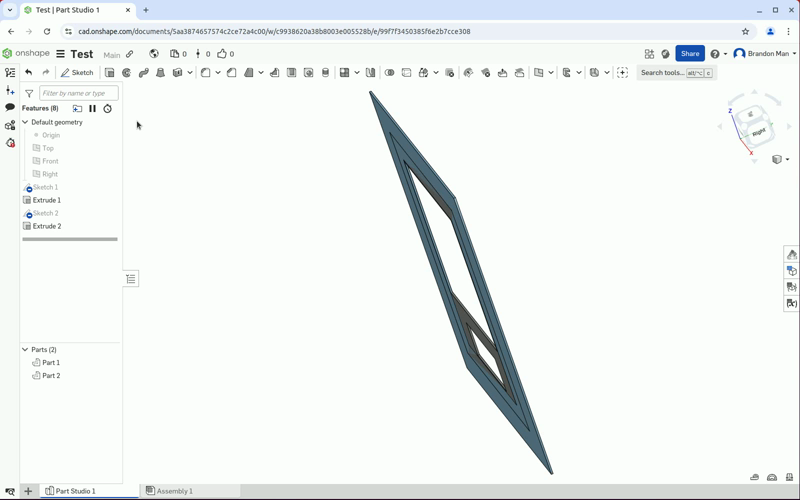
key(right, 2)
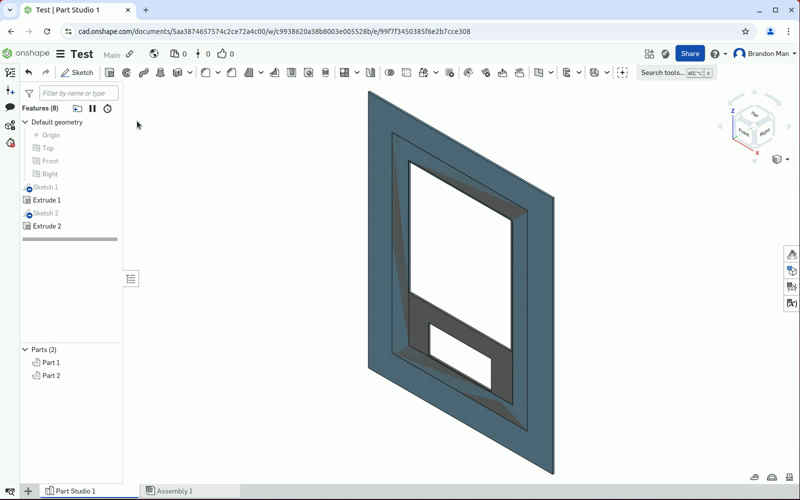
mouse_move(73, 189)
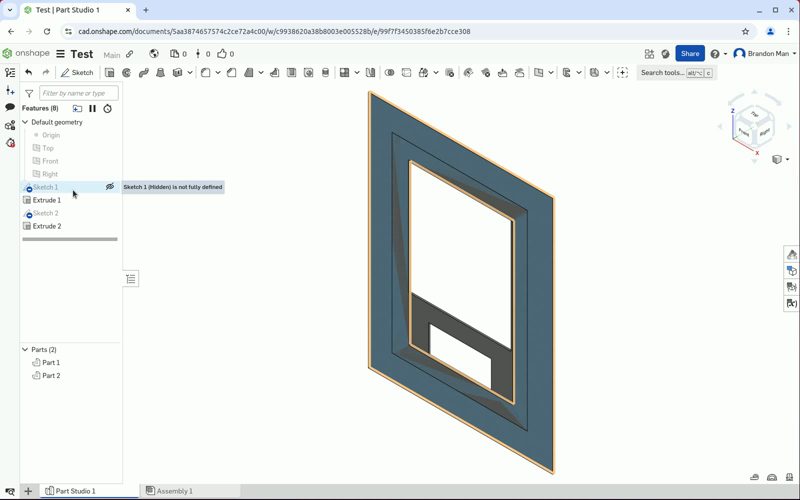
click(73, 189)